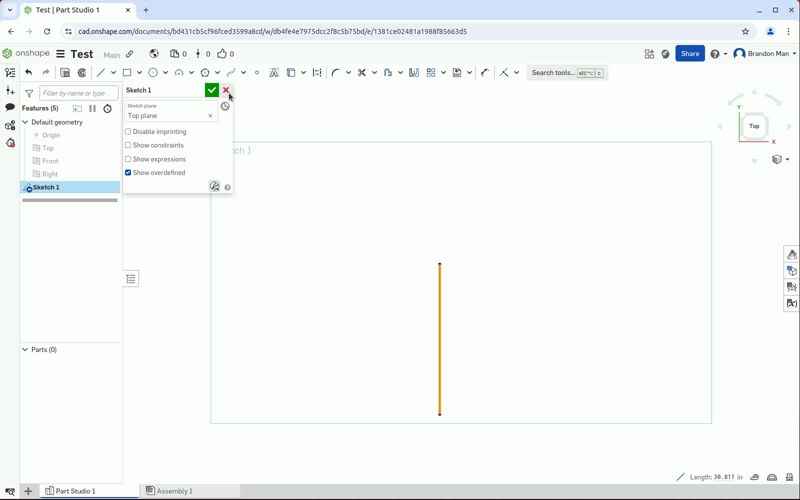
key(shift+h)
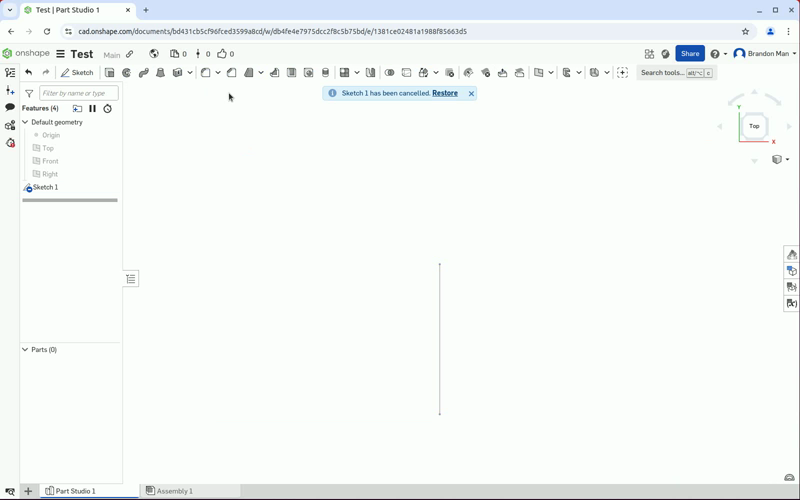
mouse_move(73, 352)
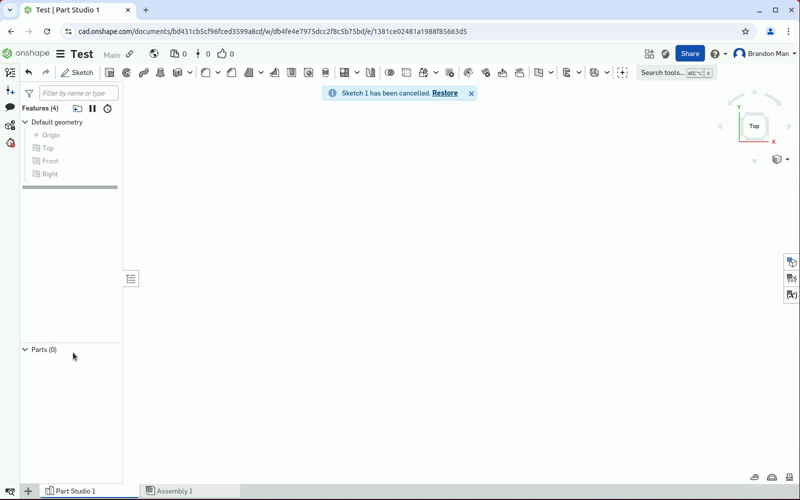
key(y)
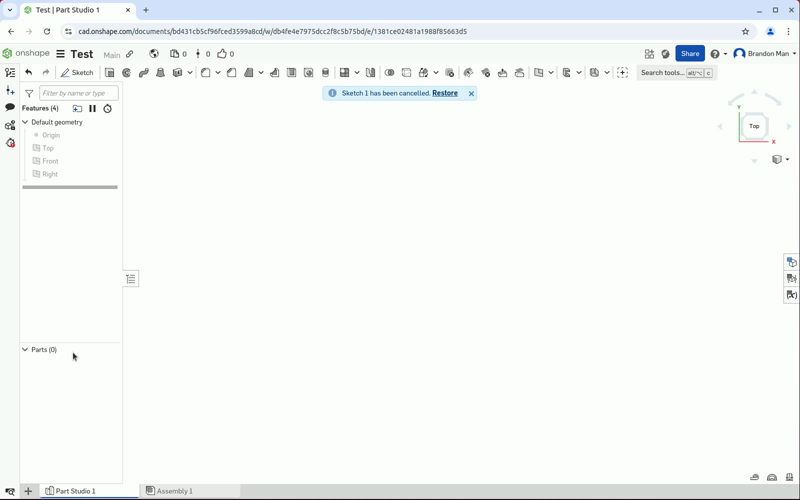
key(shift+p)
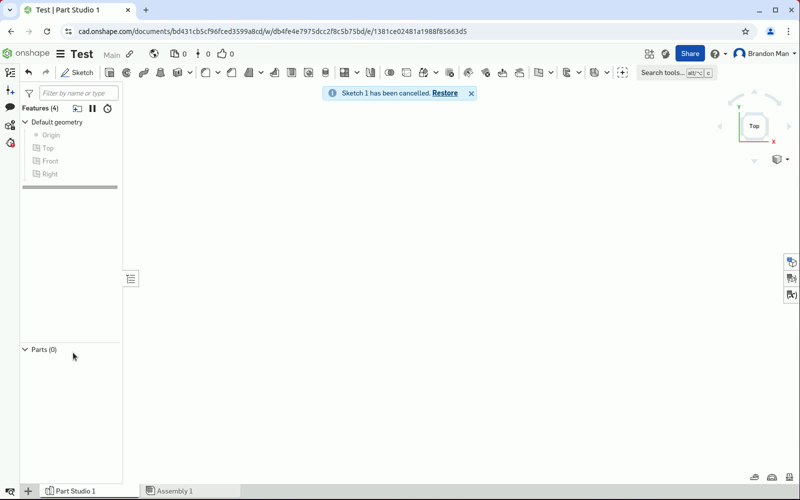
key(space)
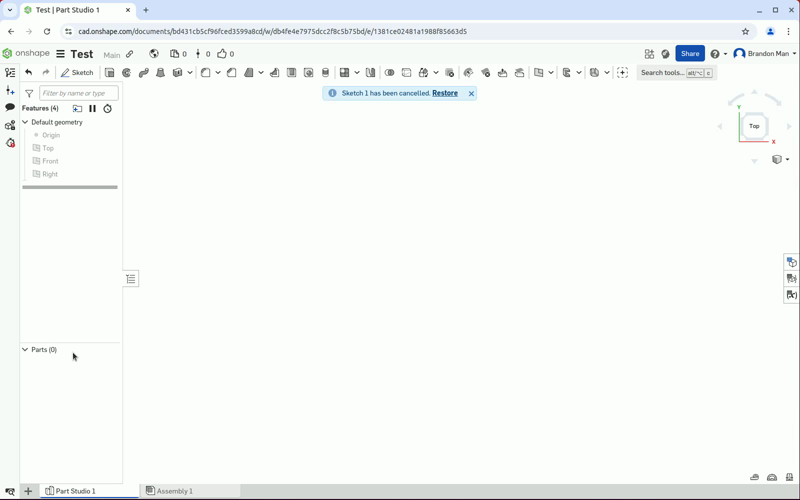
key_down(shift)
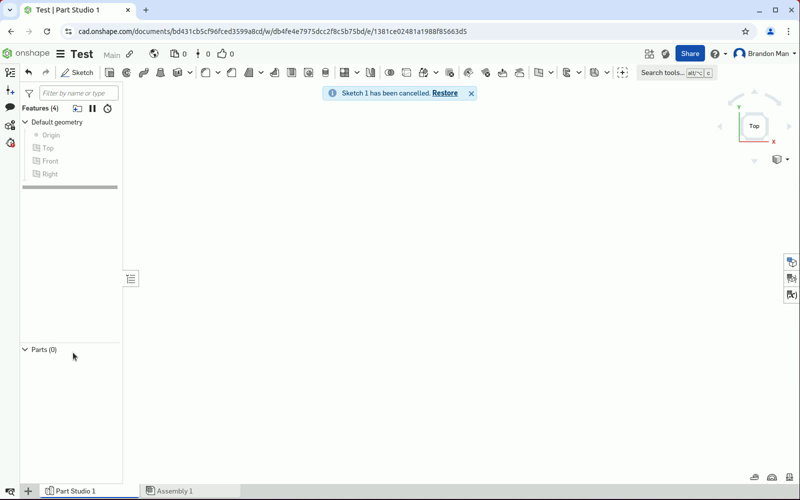
key(up)
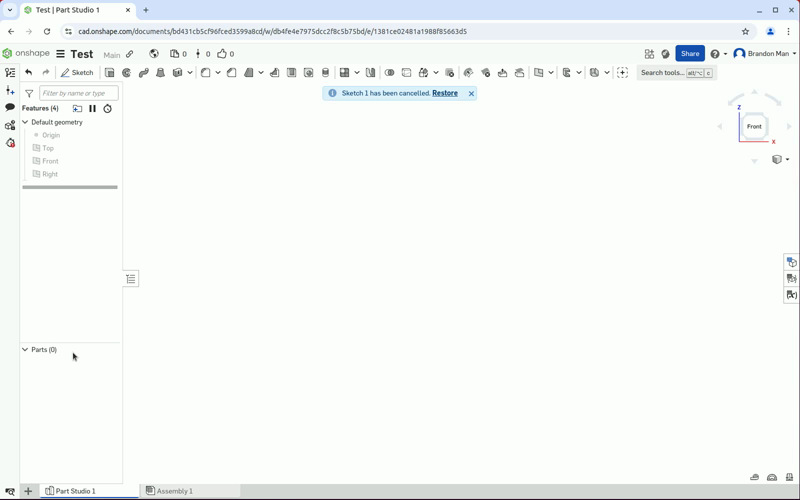
key_up(shift)
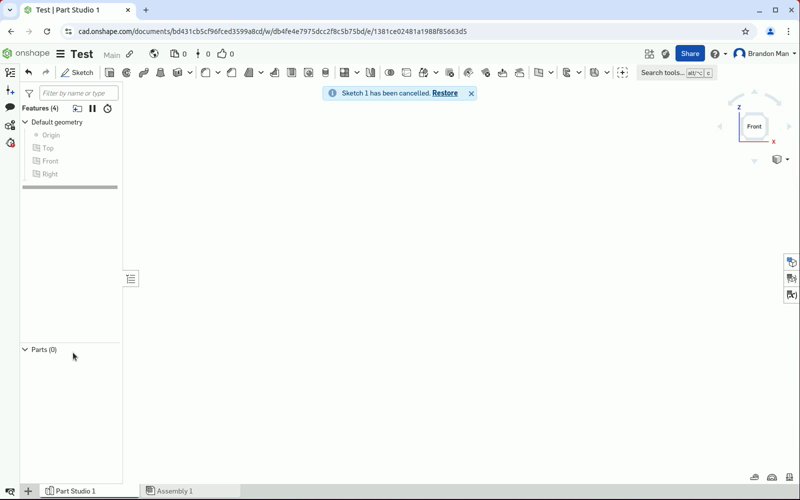
mouse_move(73, 352)
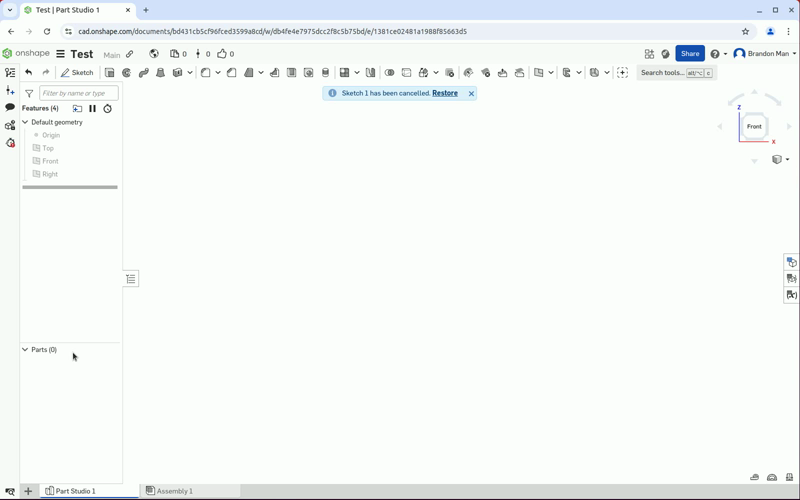
key(shift+y)
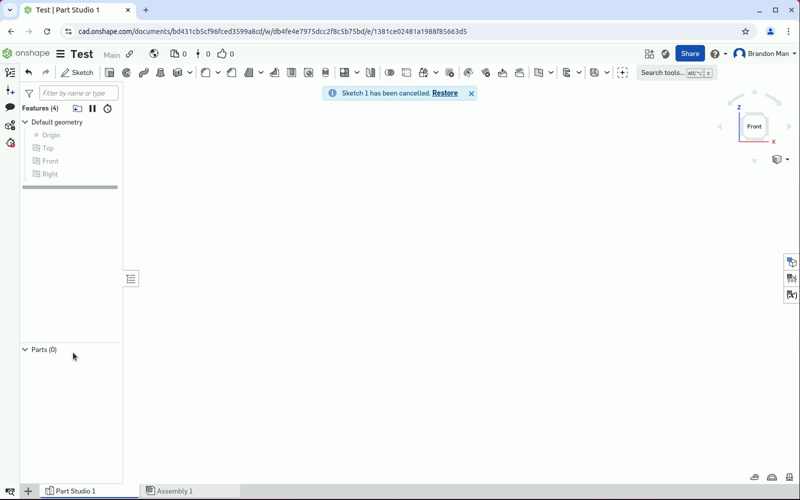
key(shift+s)
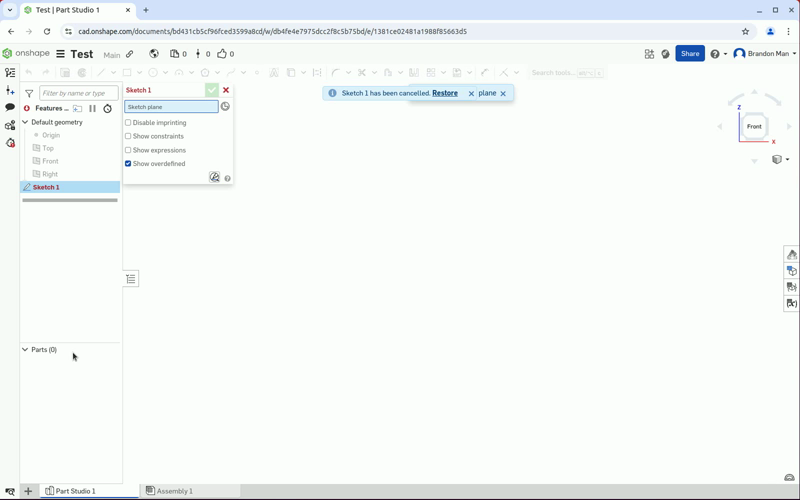
mouse_move(73, 163)
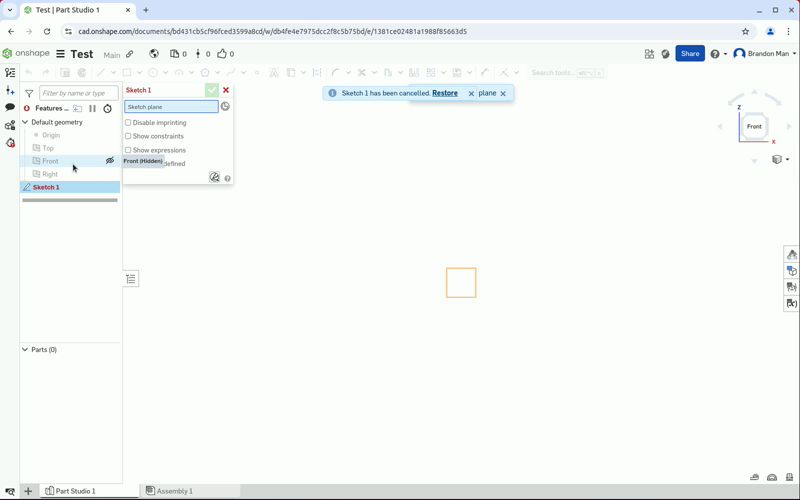
click(73, 163)
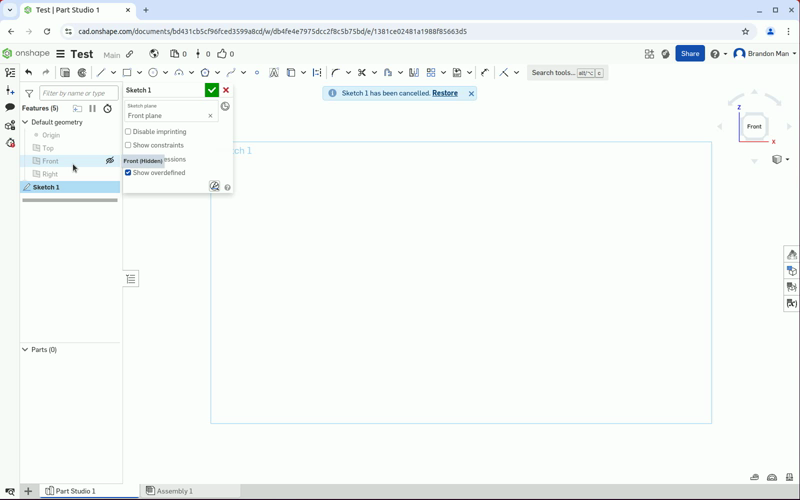
mouse_move(73, 352)
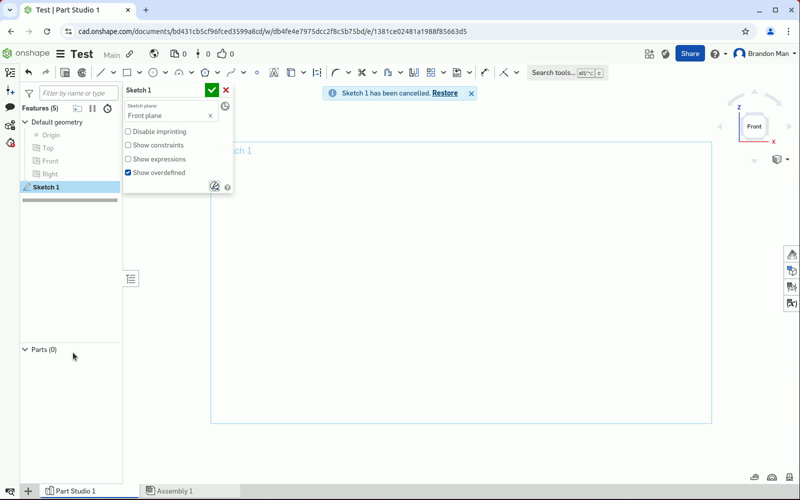
key(y)
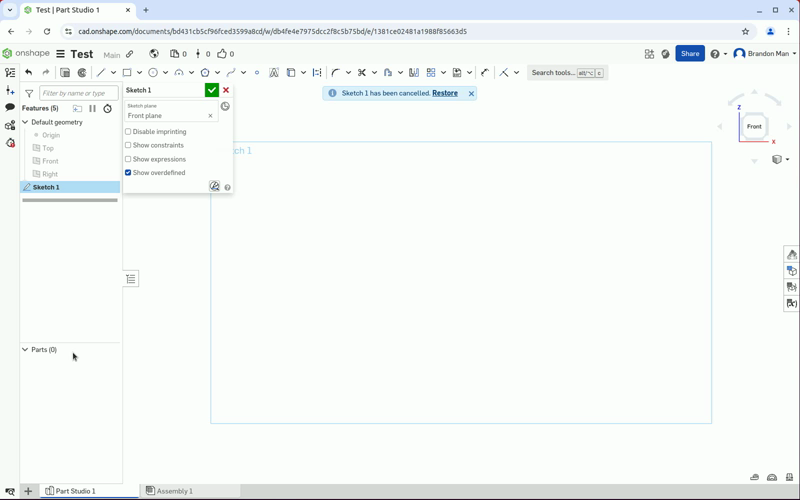
key(c)
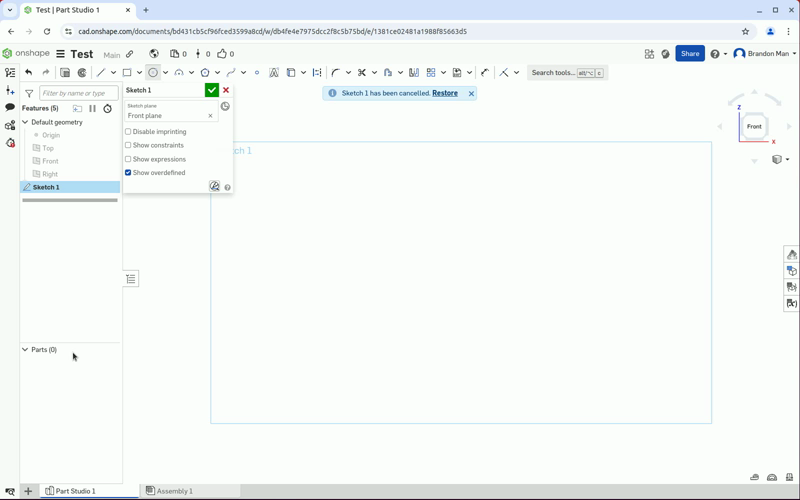
key_down(shift)
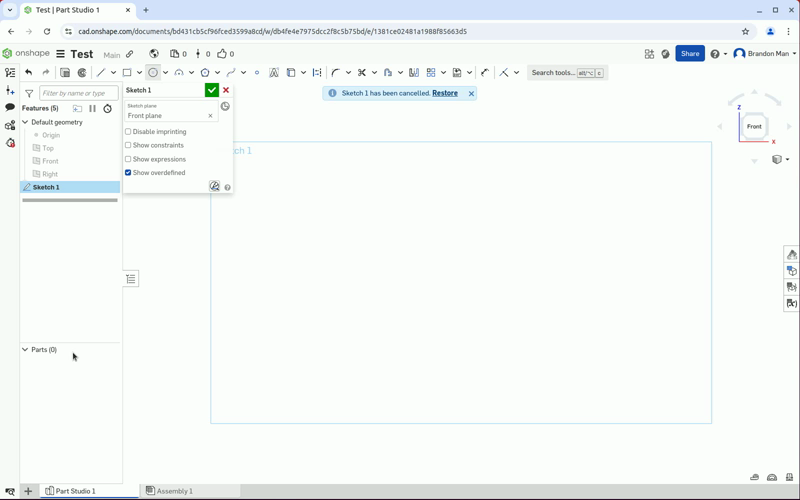
mouse_move(461, 282)
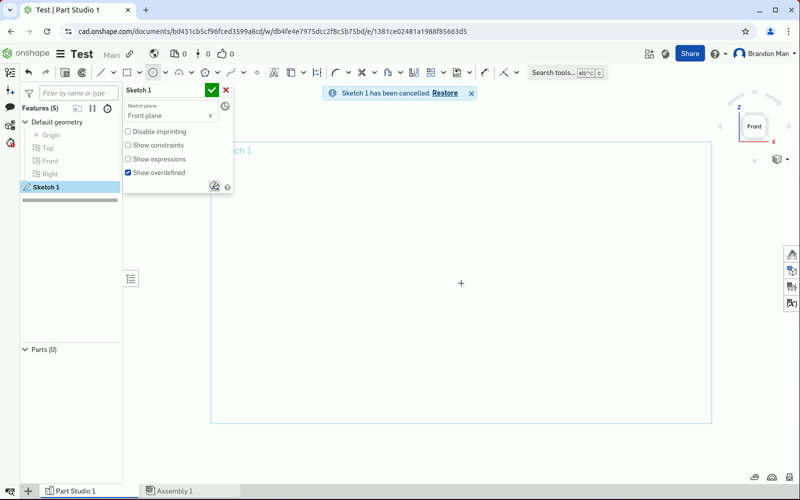
click(461, 282)
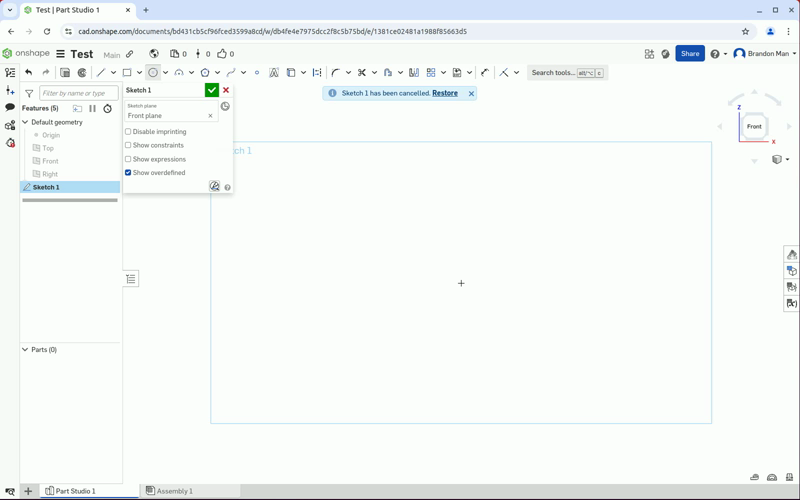
key_up(shift)
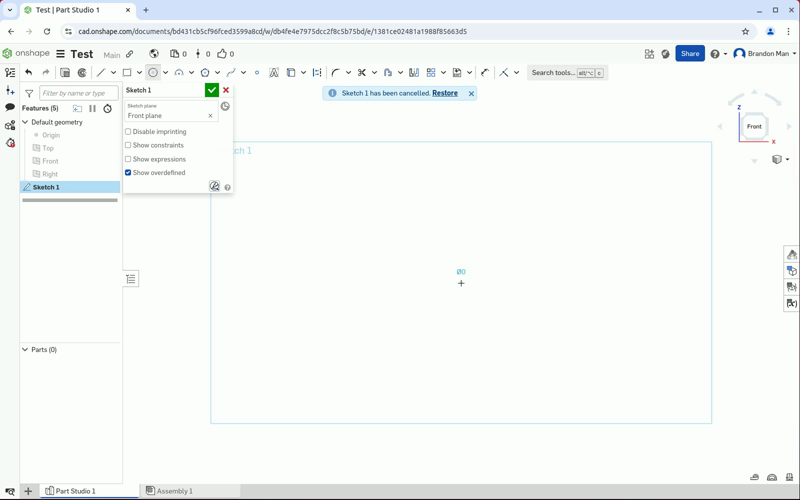
mouse_move(574, 282)
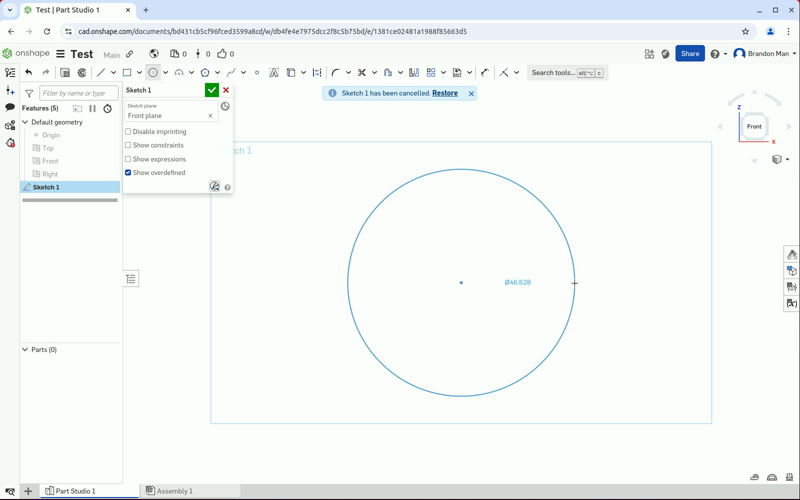
click(574, 282)
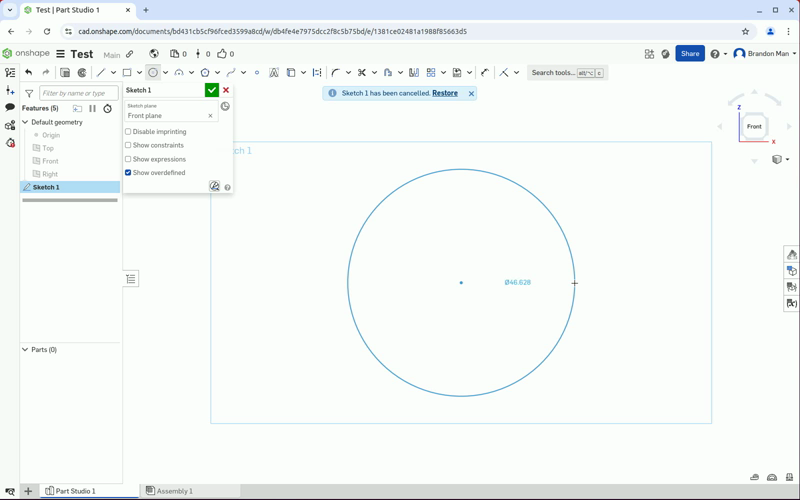
key(esc)
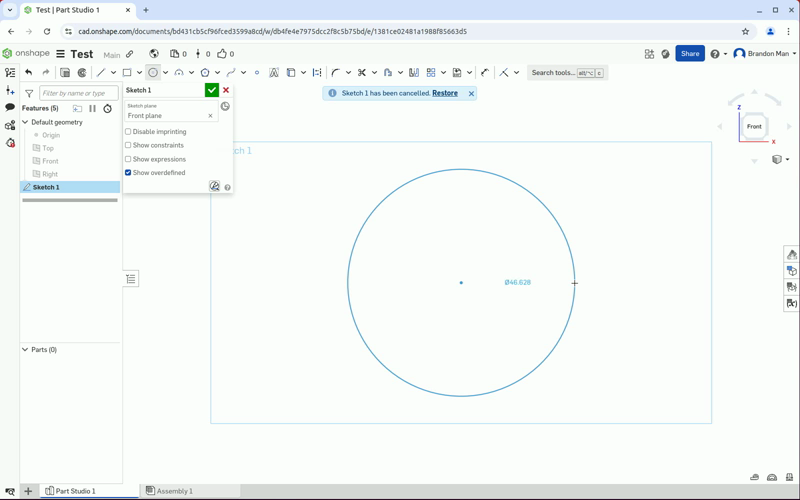
key(c)
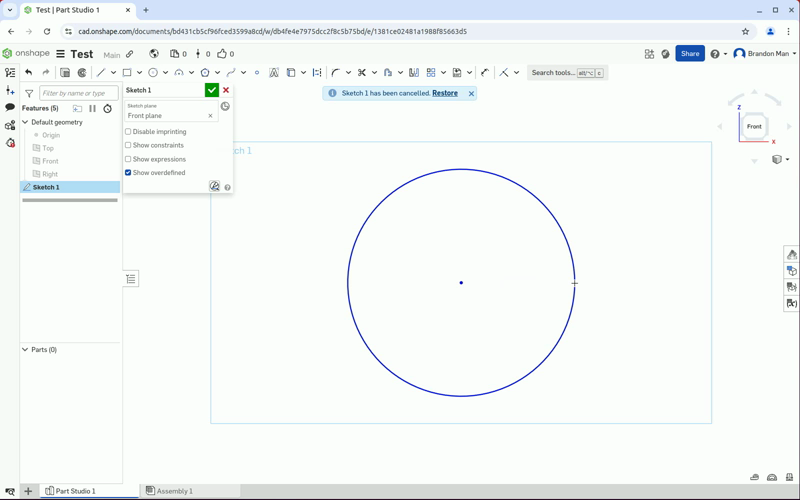
key_down(shift)
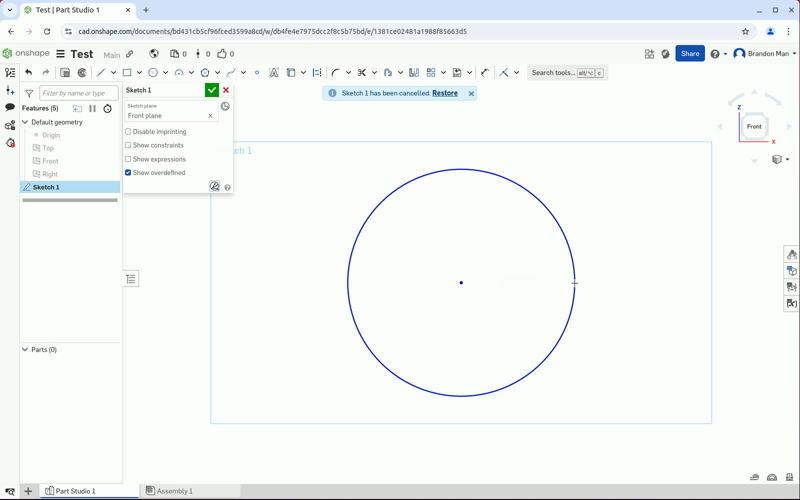
mouse_move(461, 282)
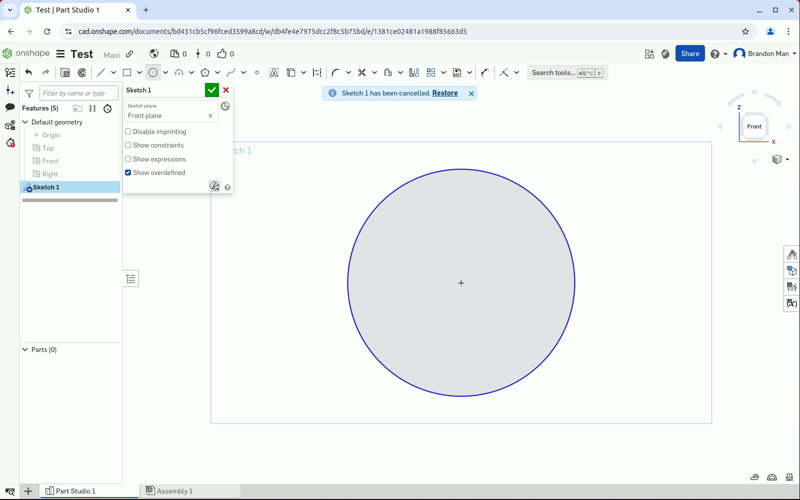
click(461, 282)
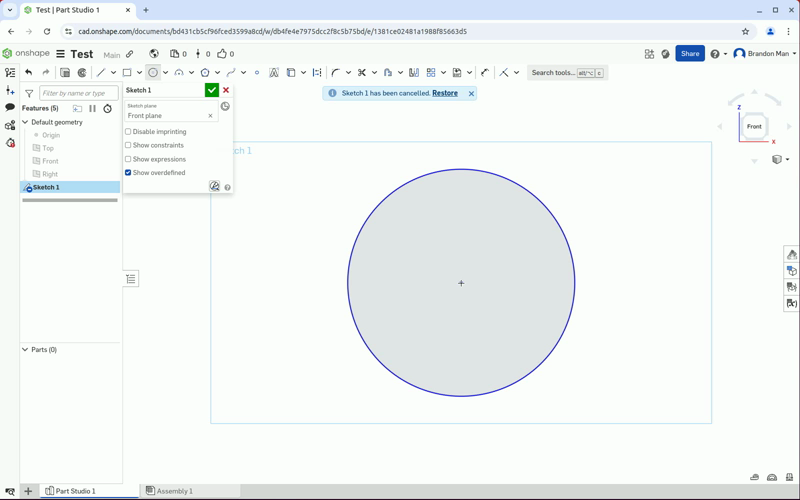
key_up(shift)
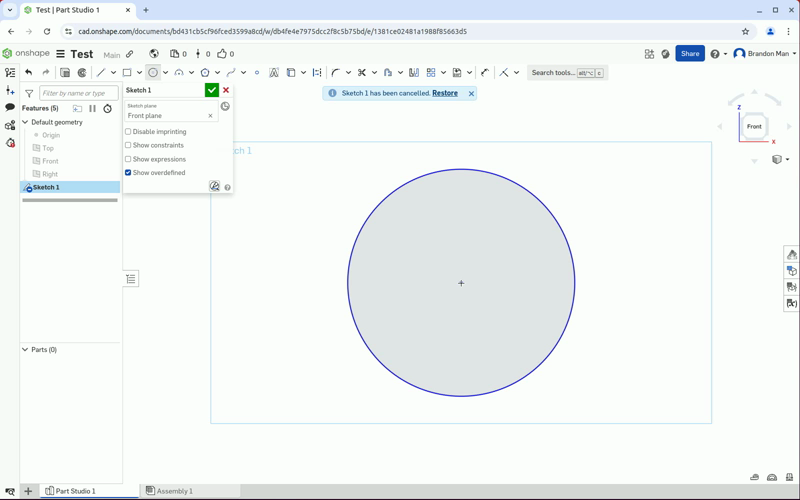
mouse_move(506, 282)
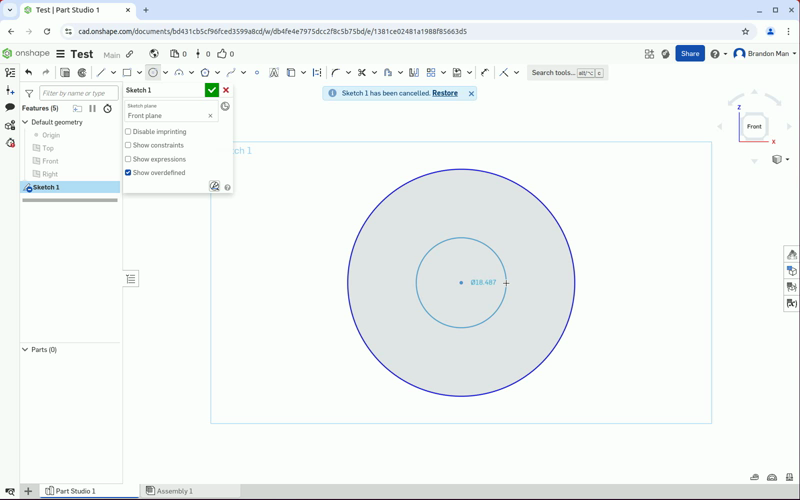
click(506, 282)
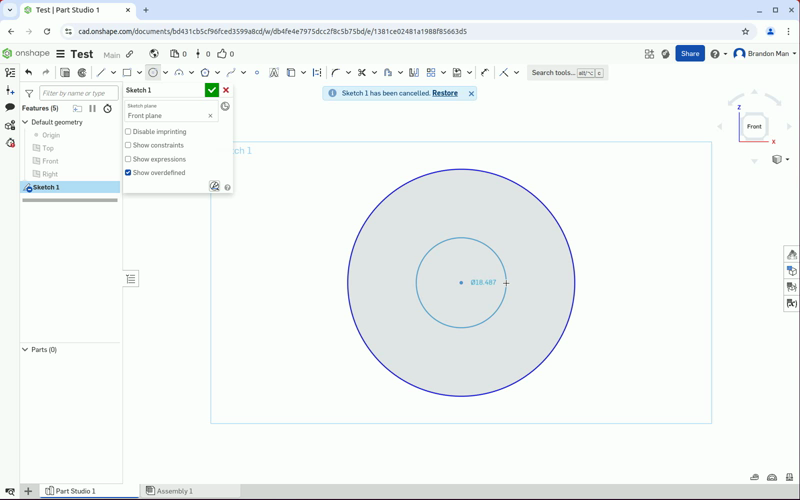
key(esc)
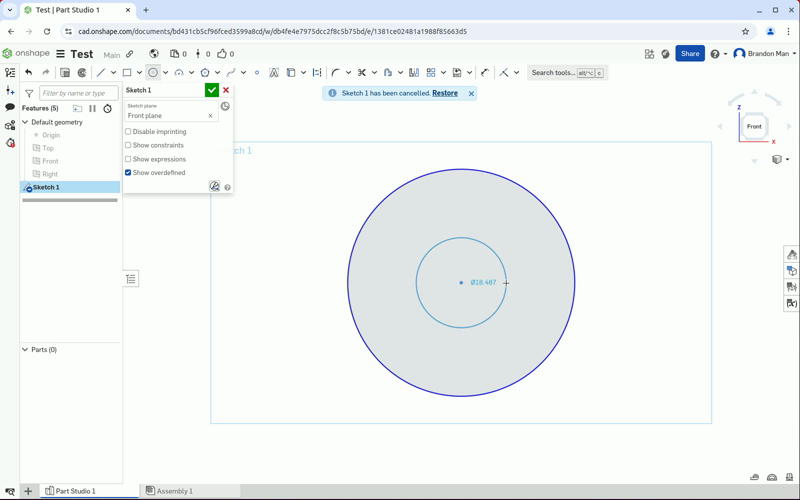
mouse_move(479, 368)
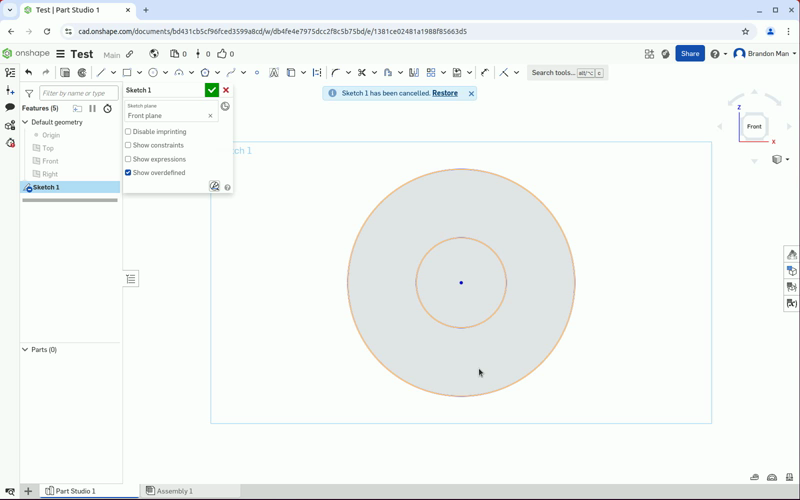
click(479, 368)
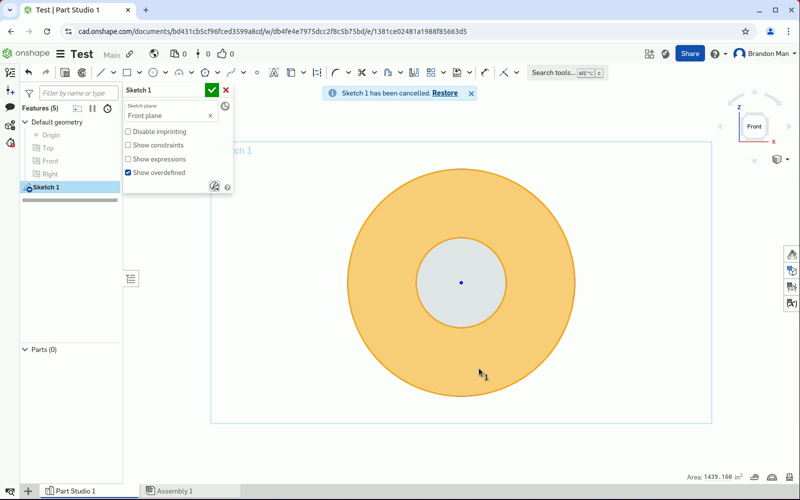
mouse_move(73, 352)
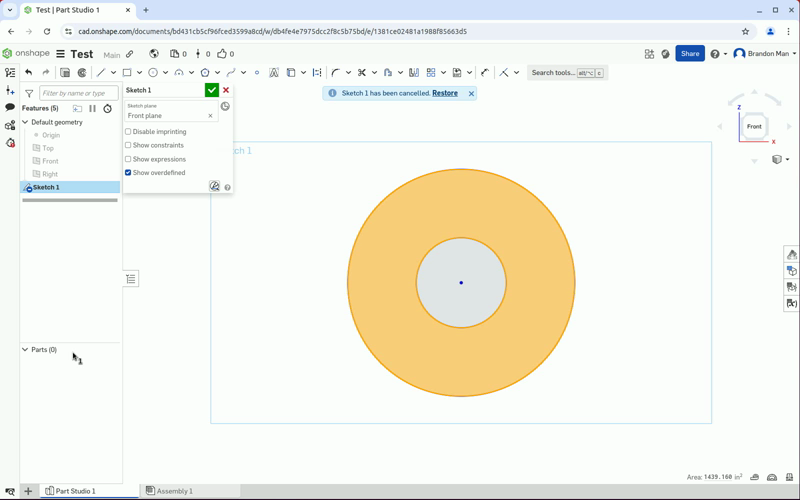
key(shift+y)
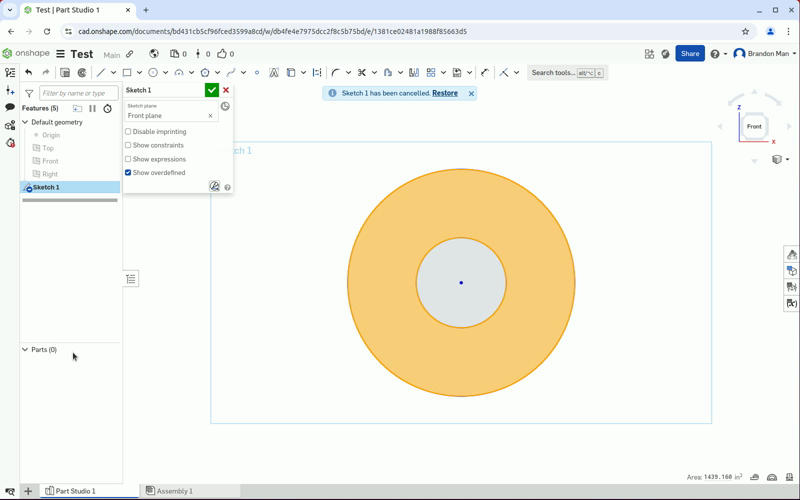
key(shift+e)
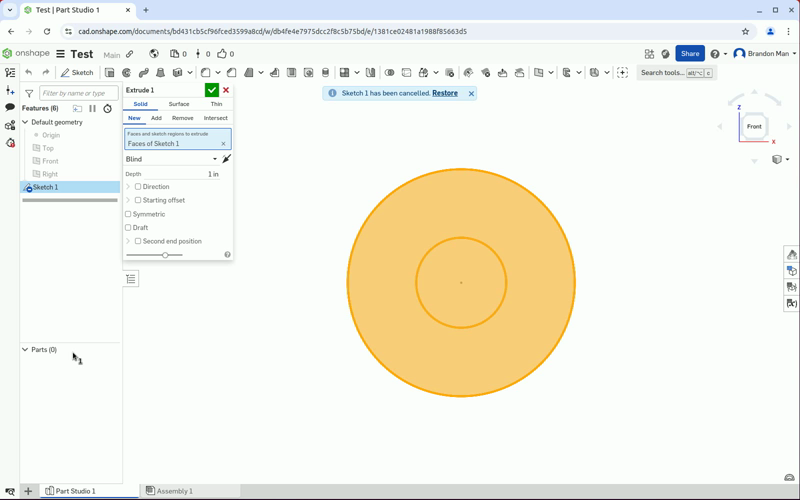
mouse_move(143, 106)
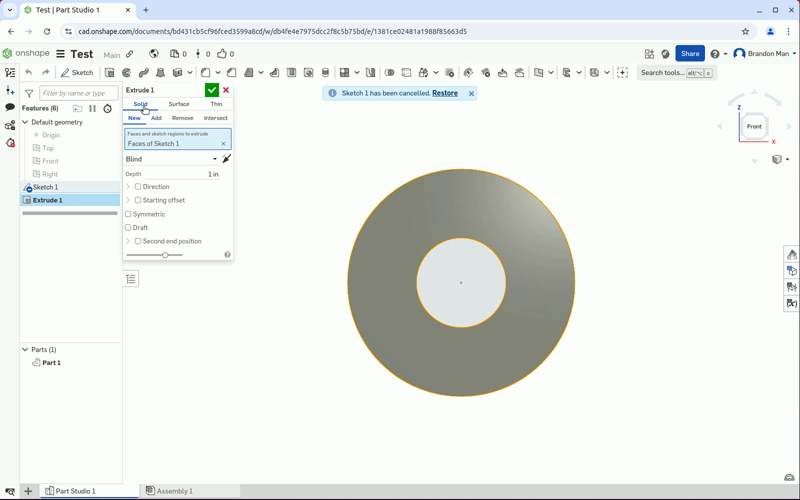
click(143, 106)
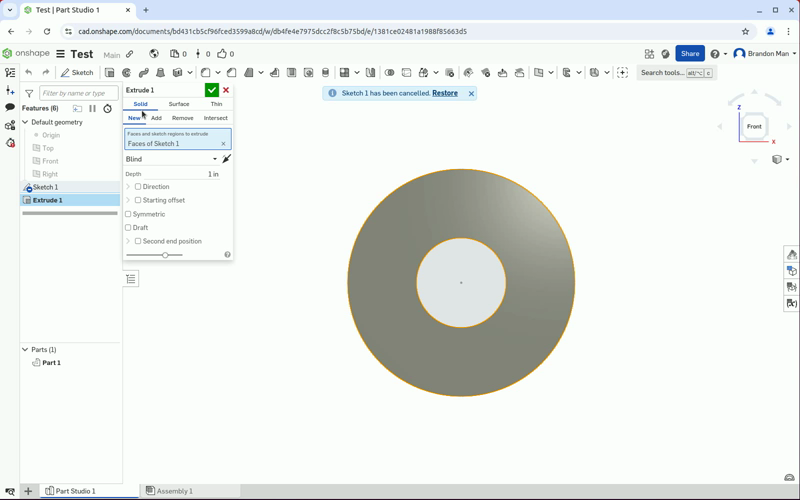
mouse_move(137, 120)
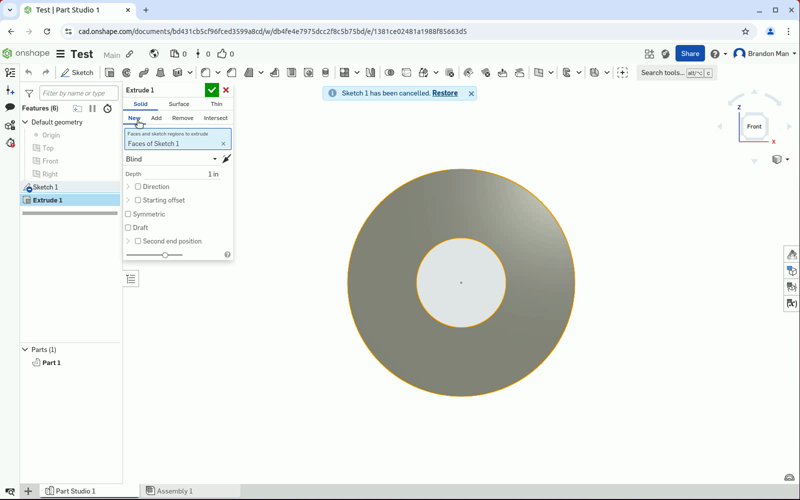
click(137, 120)
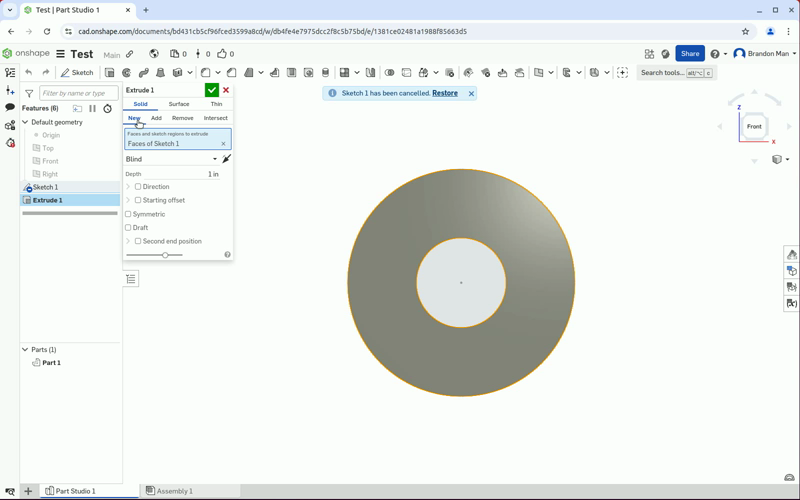
key(tab, 4)
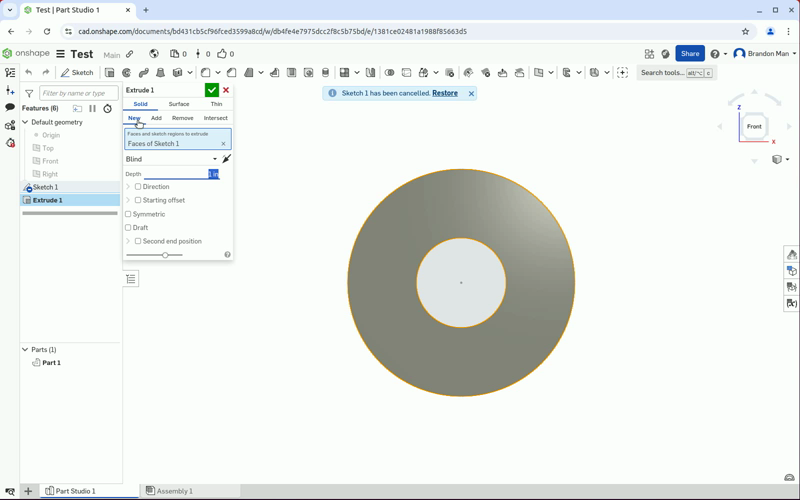
text(4.333)
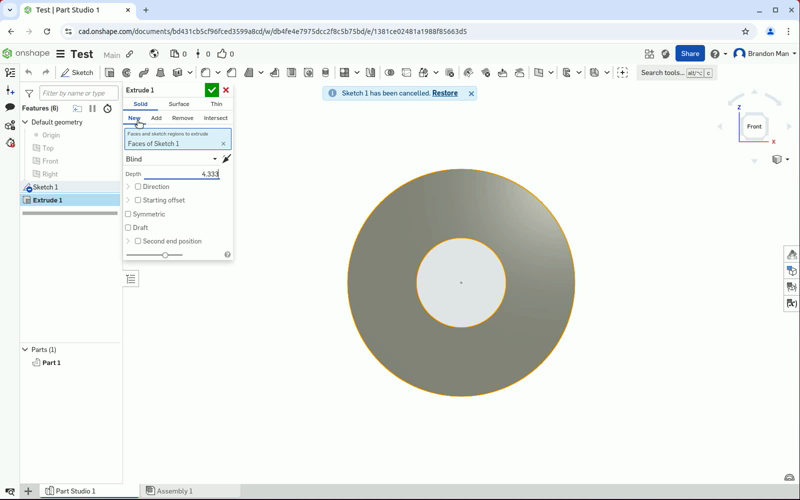
key(enter)
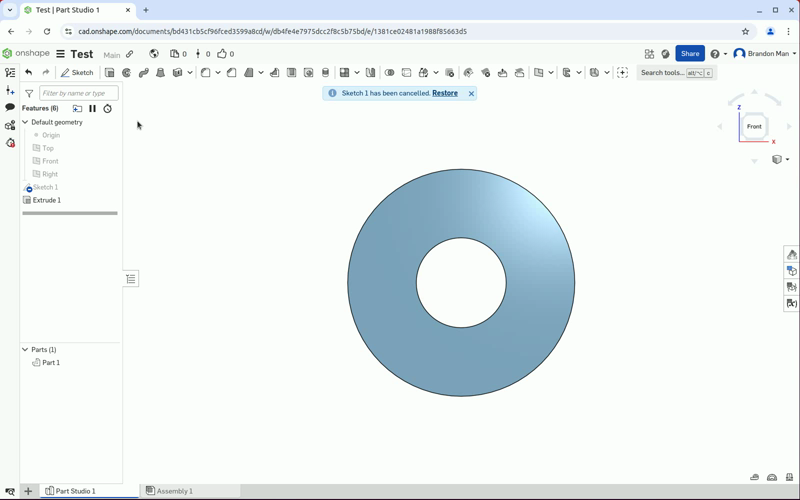
key(shift+h)
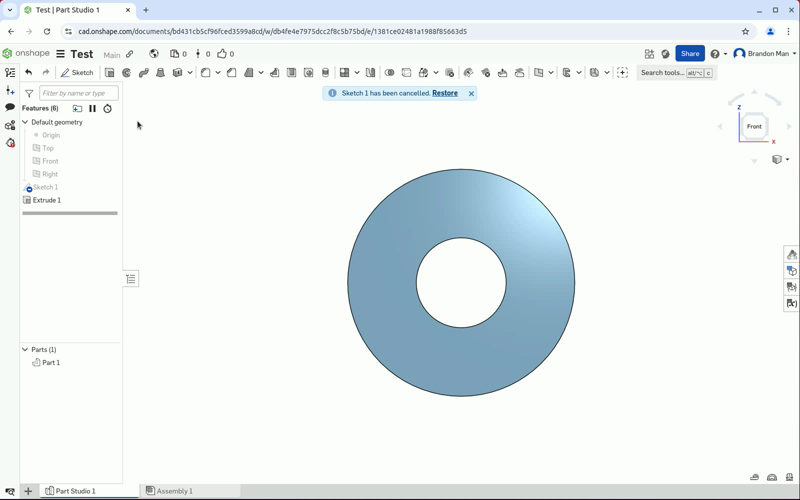
key(shift+h)
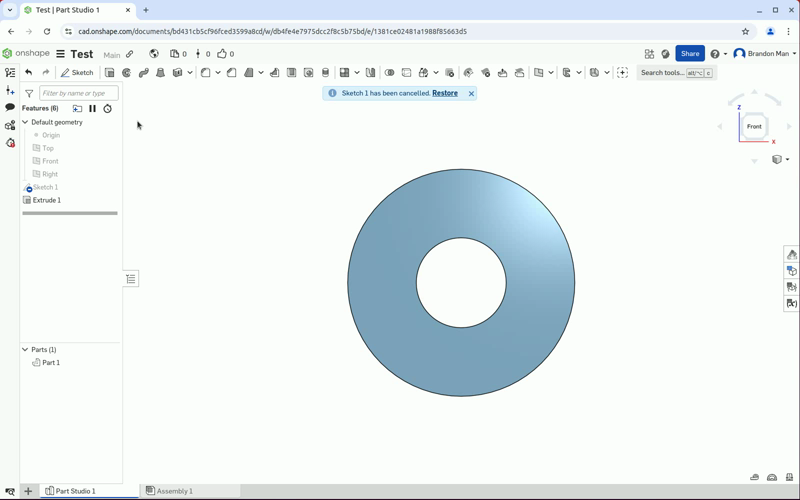
mouse_move(73, 189)
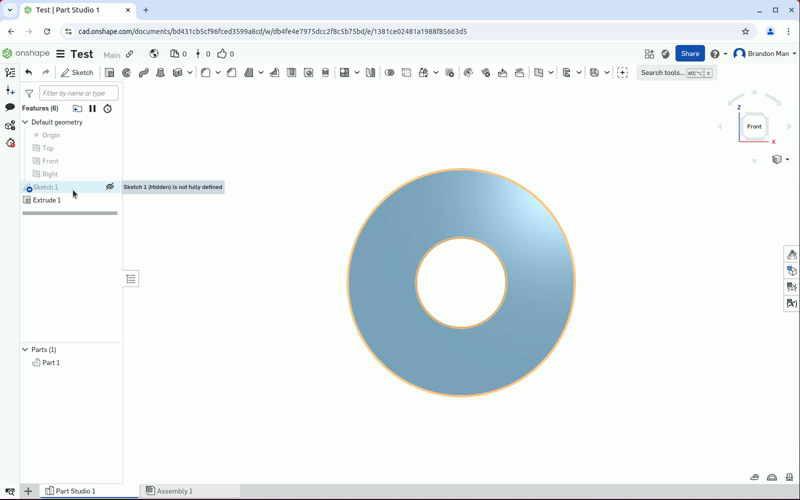
click(73, 189)
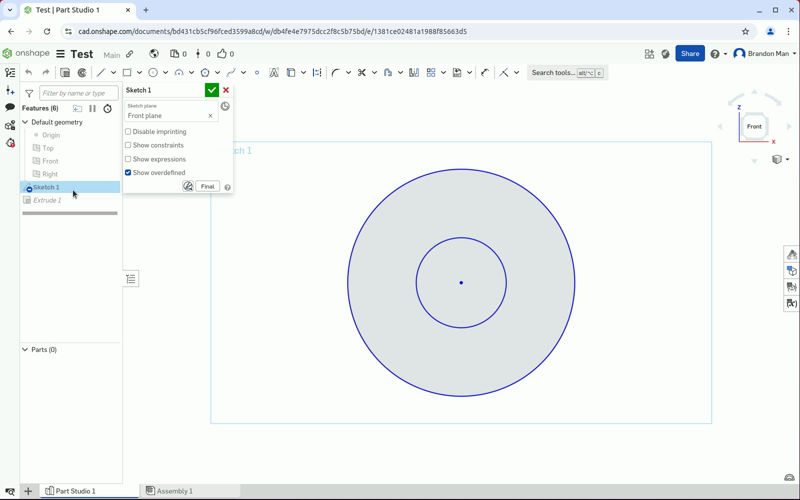
mouse_move(229, 92)
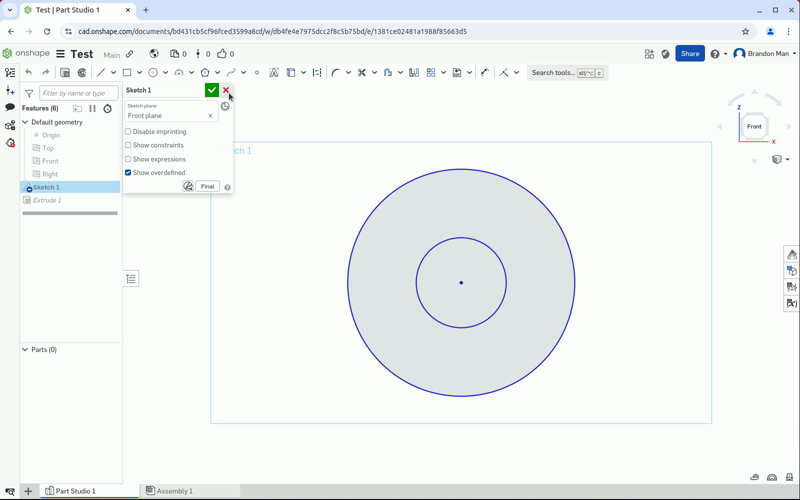
click(229, 92)
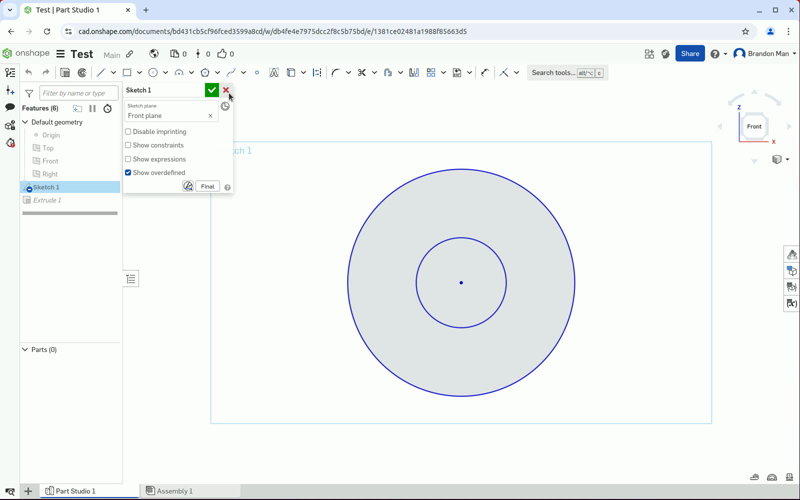
key(shift+s)
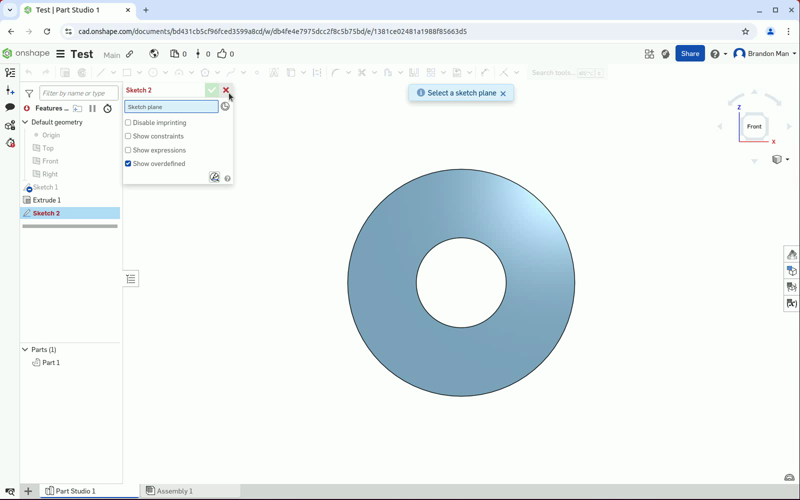
mouse_move(73, 163)
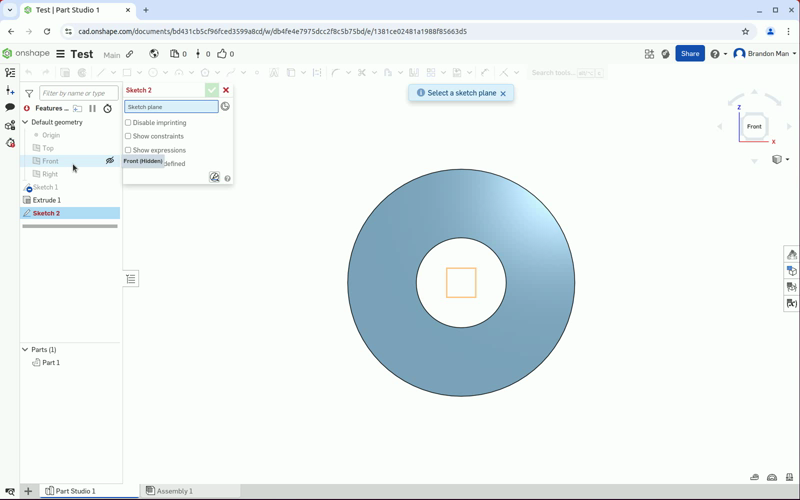
click(73, 163)
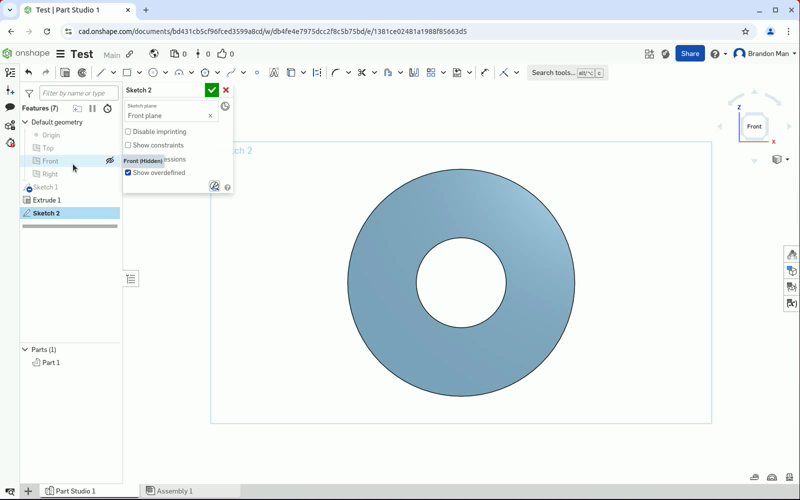
mouse_move(73, 352)
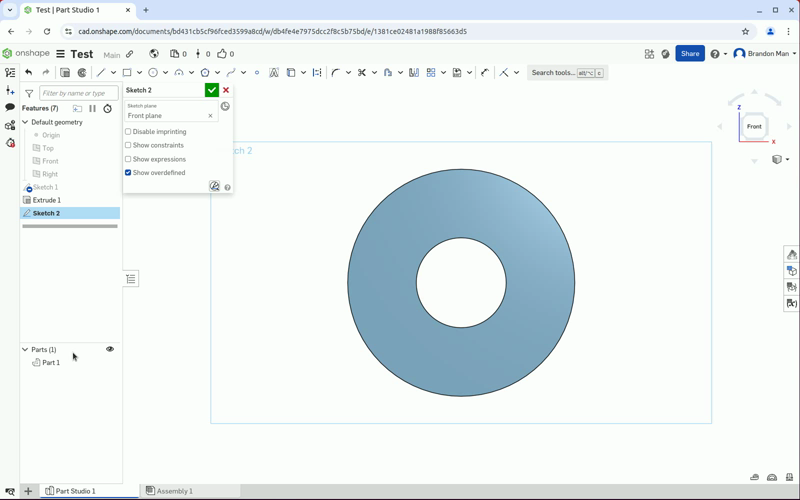
key(y)
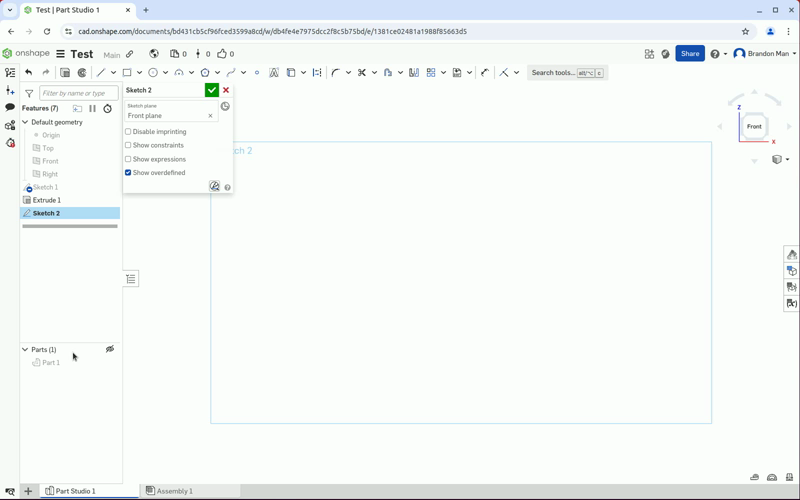
key(c)
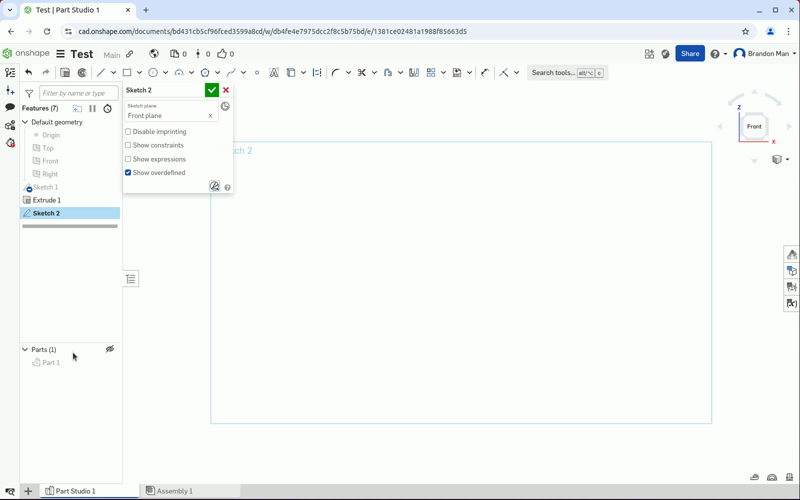
key_down(shift)
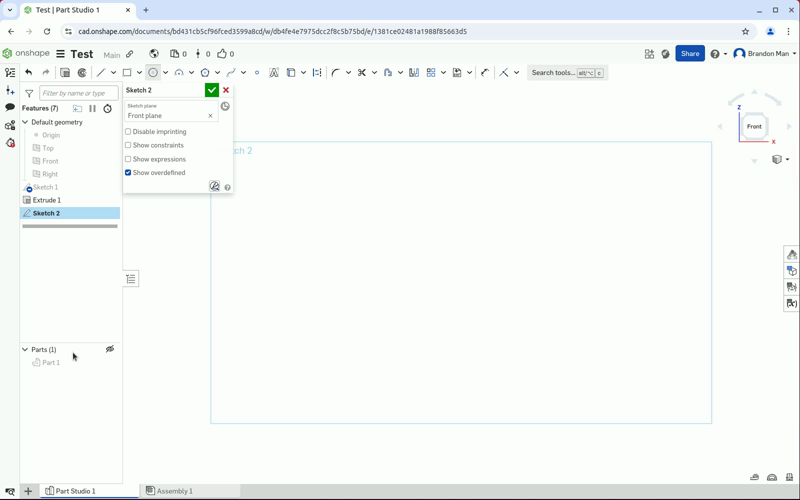
mouse_move(460, 282)
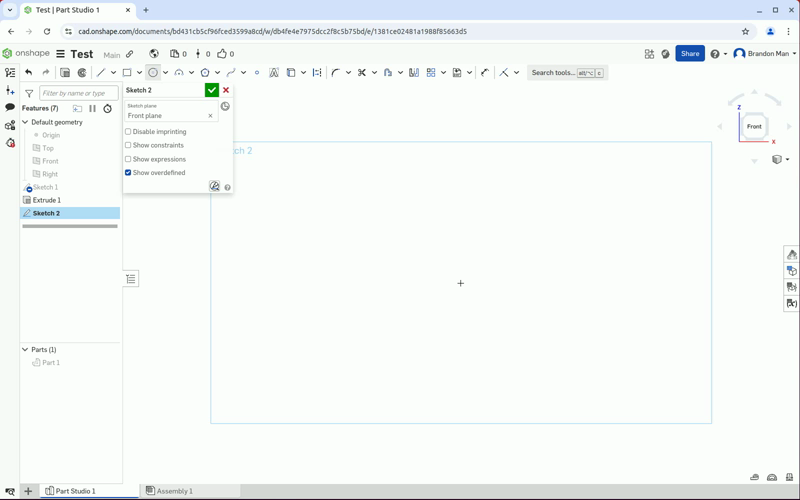
click(460, 282)
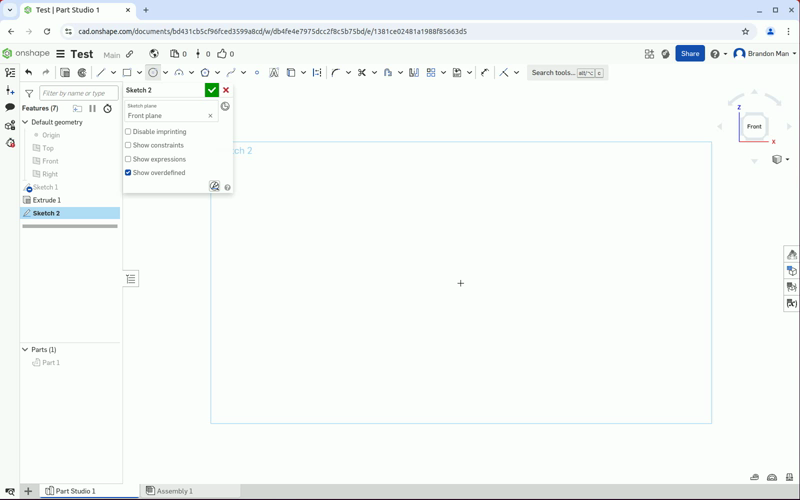
key_up(shift)
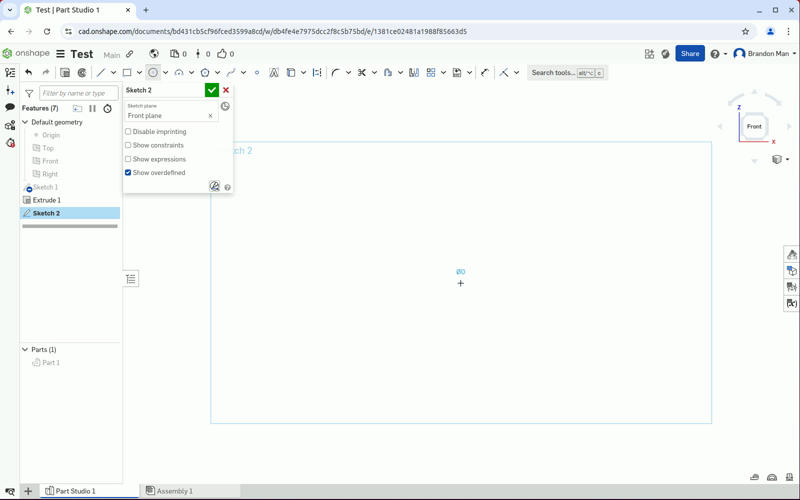
mouse_move(495, 282)
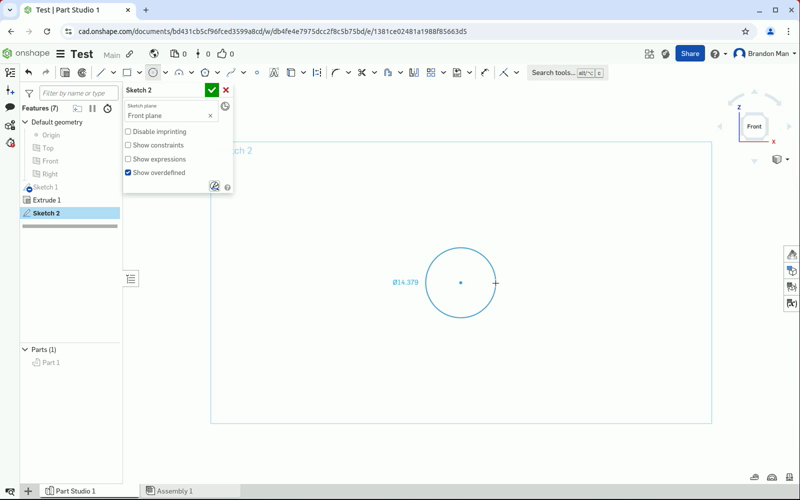
click(495, 282)
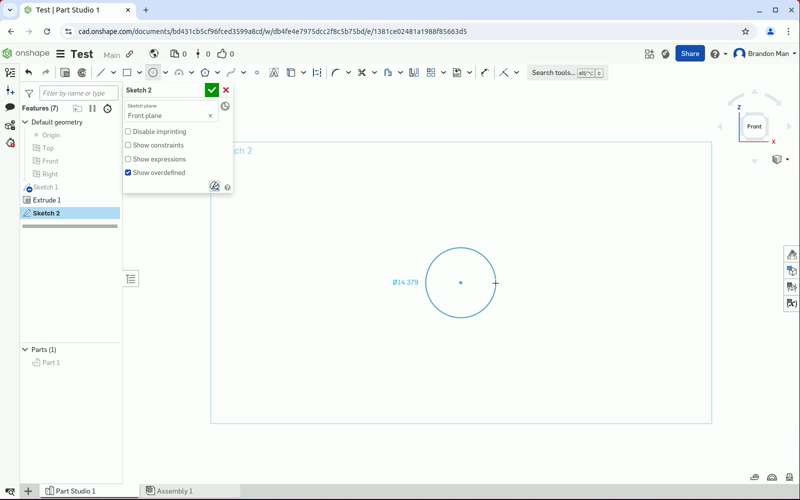
key(esc)
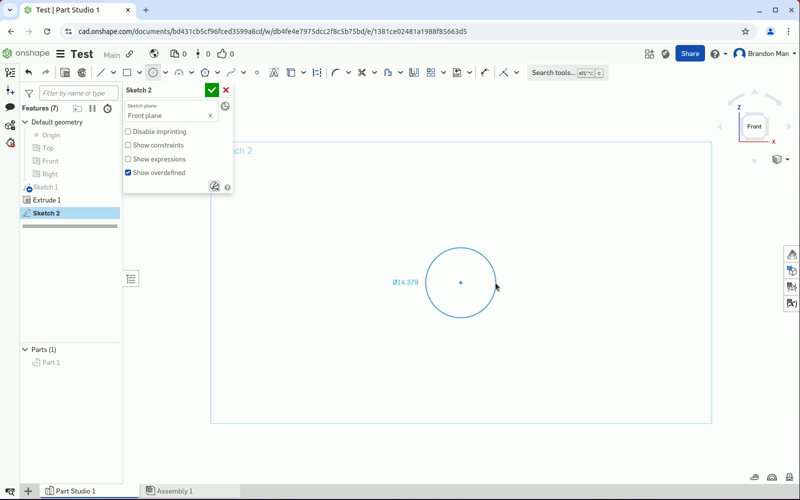
mouse_move(482, 301)
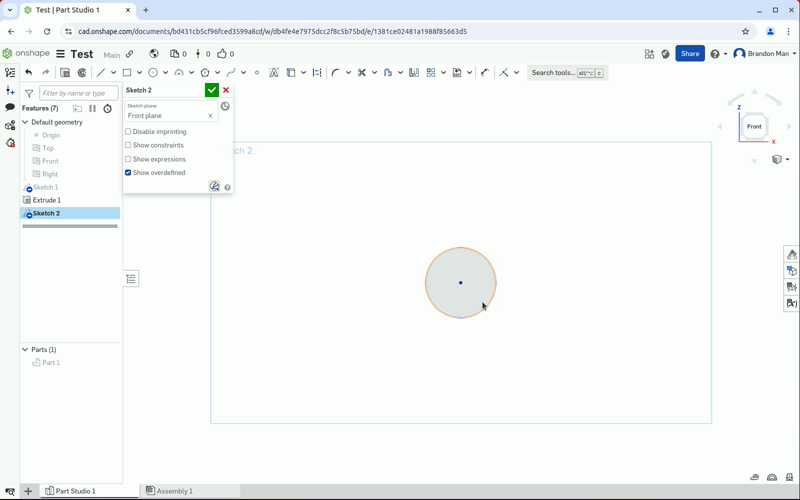
click(482, 301)
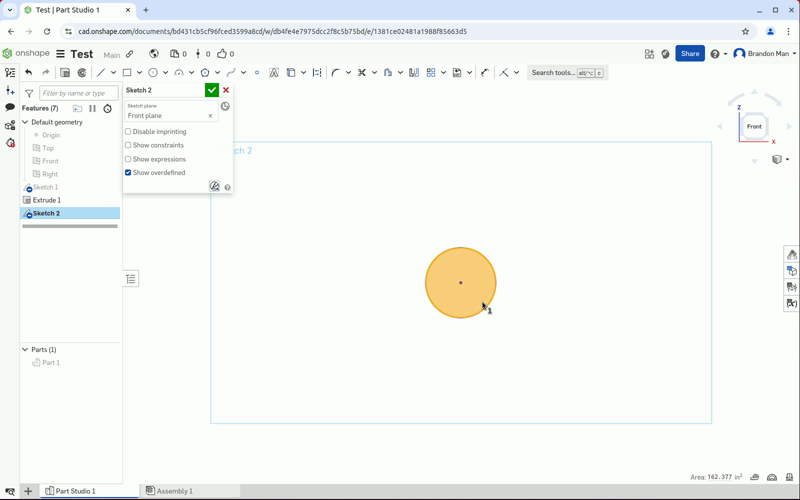
mouse_move(73, 352)
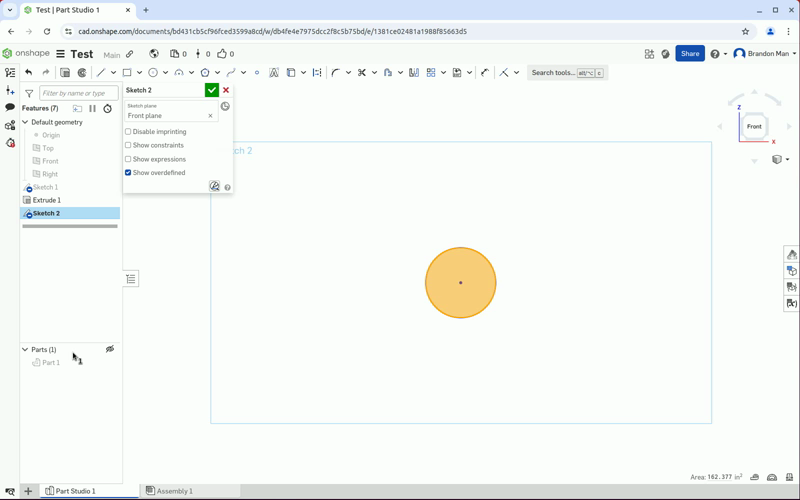
key(shift+y)
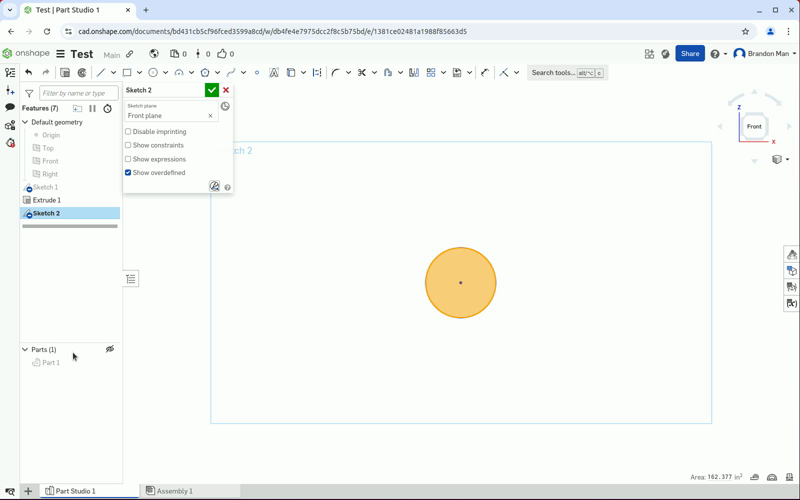
key(shift+e)
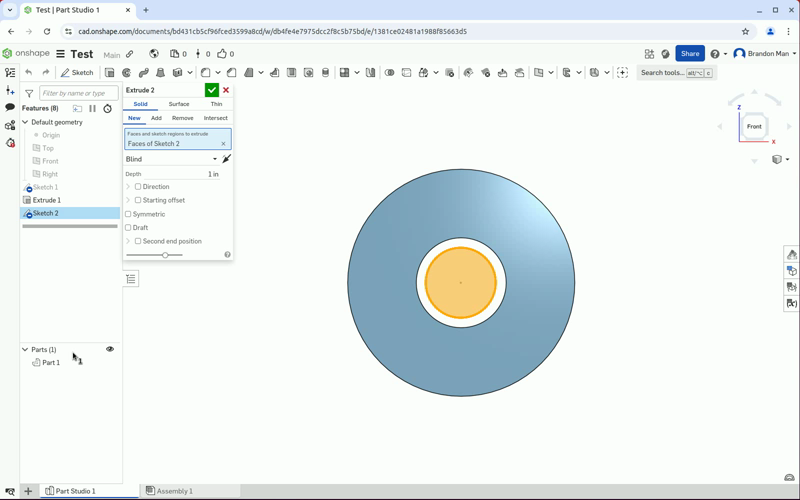
mouse_move(143, 106)
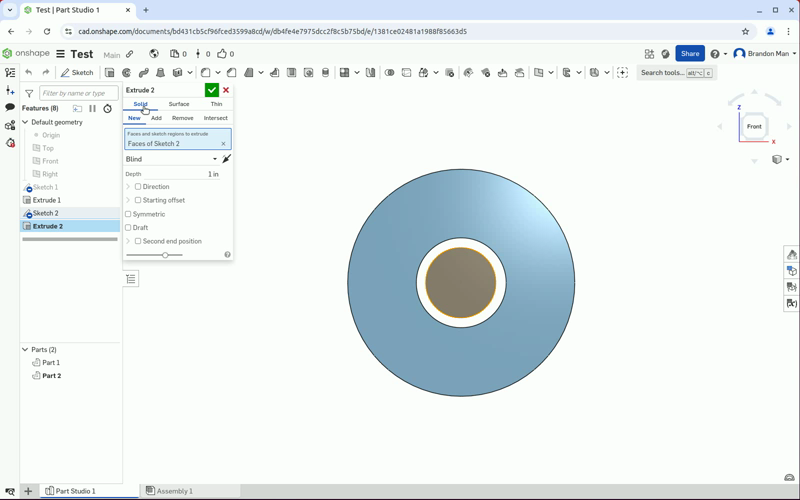
click(143, 106)
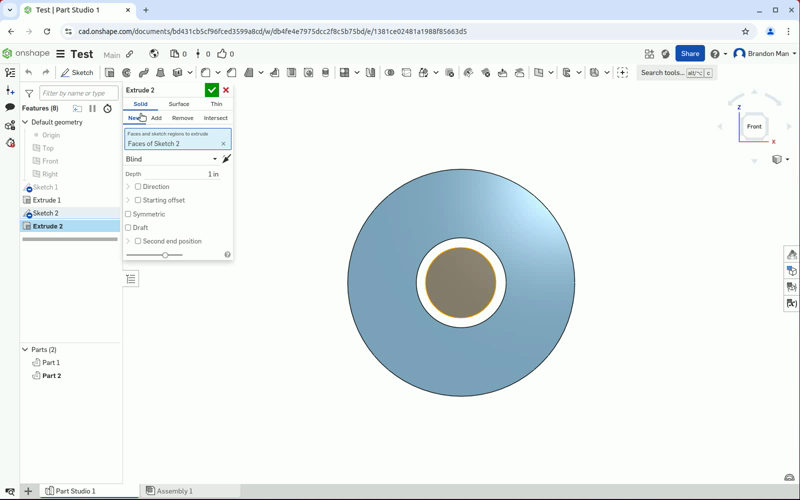
mouse_move(137, 120)
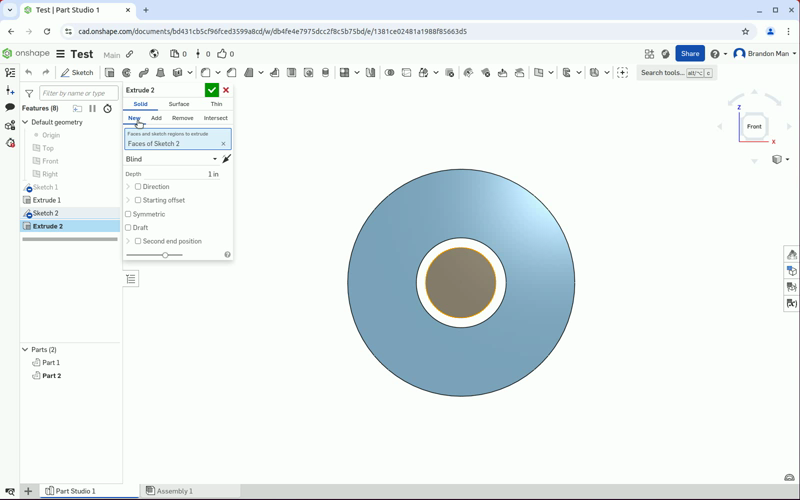
click(137, 120)
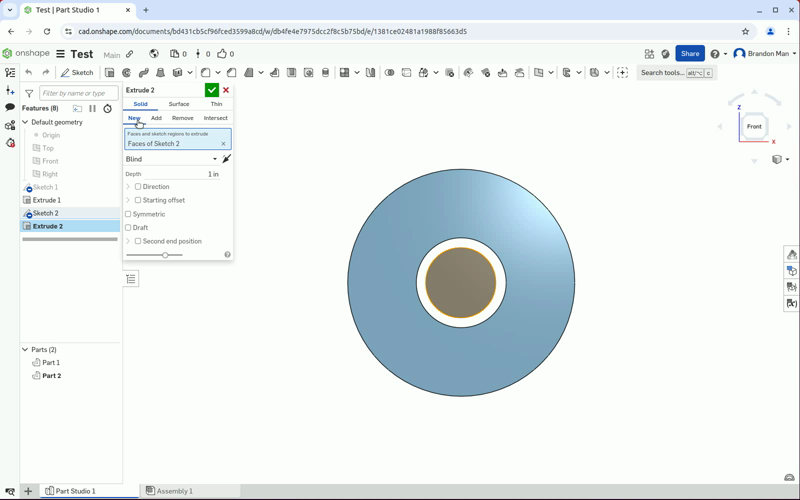
key(tab, 4)
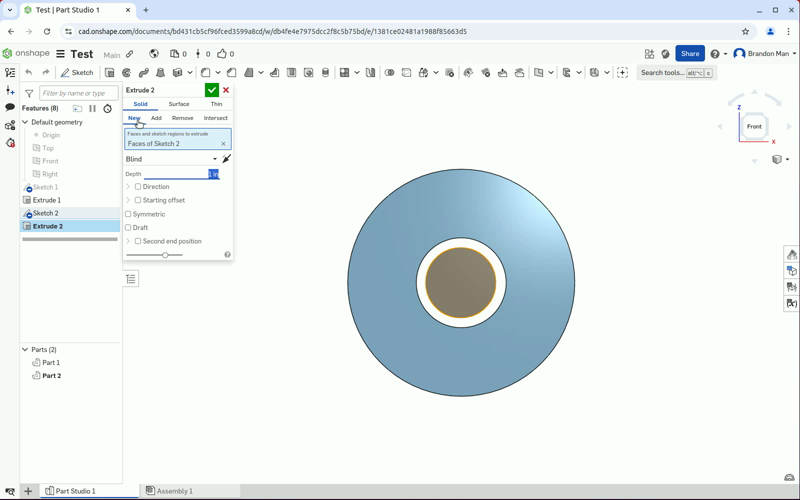
text(4.333)
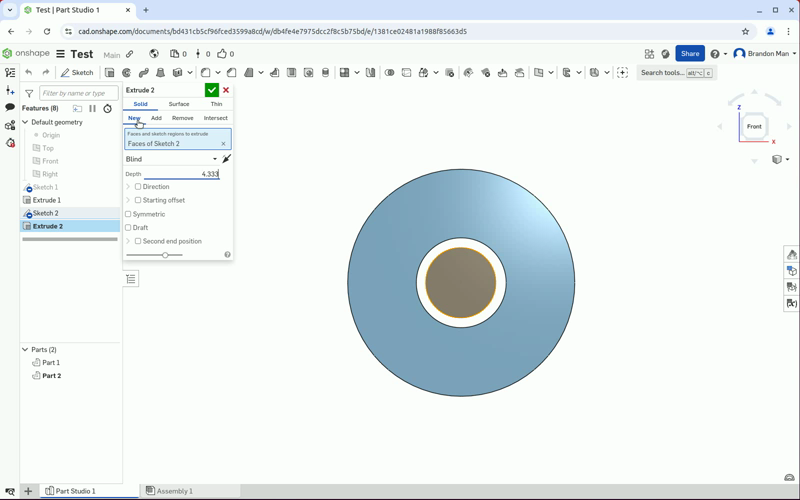
key(enter)
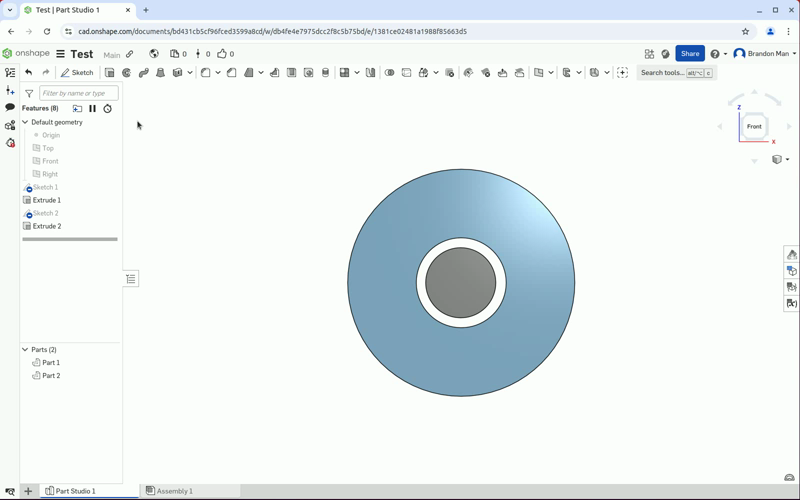
key(shift+h)
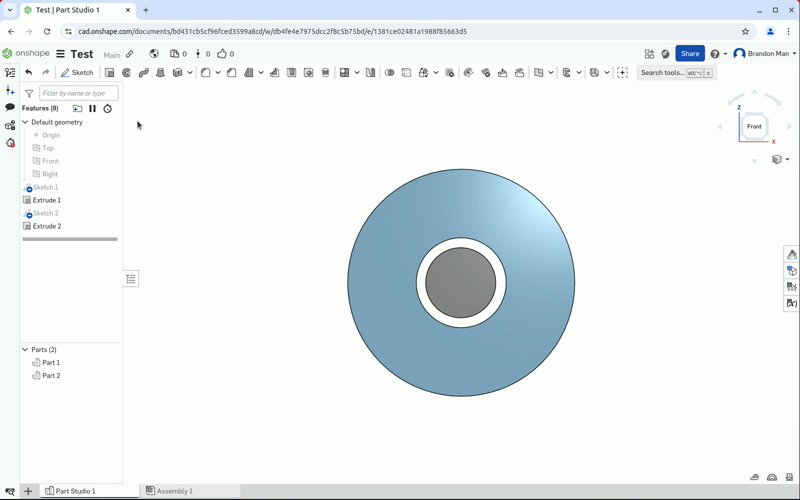
key(shift+h)
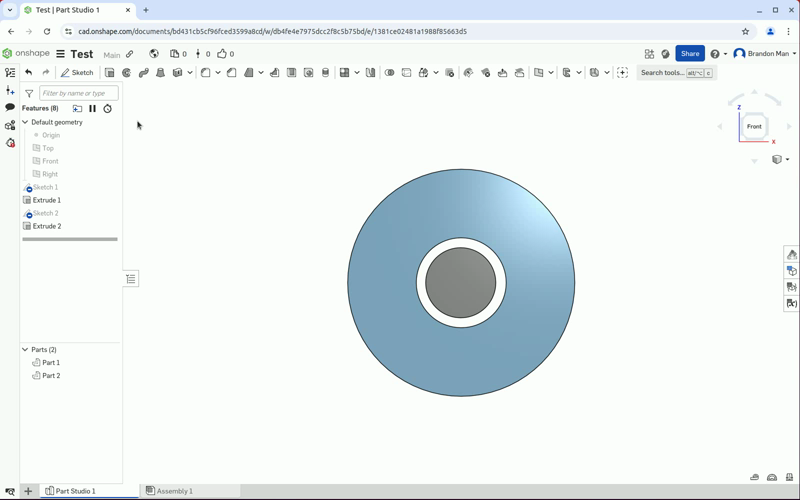
mouse_move(73, 189)
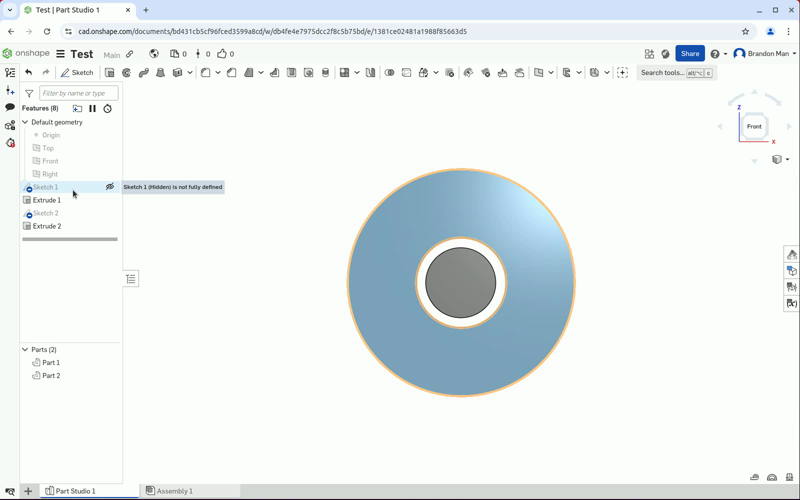
click(73, 189)
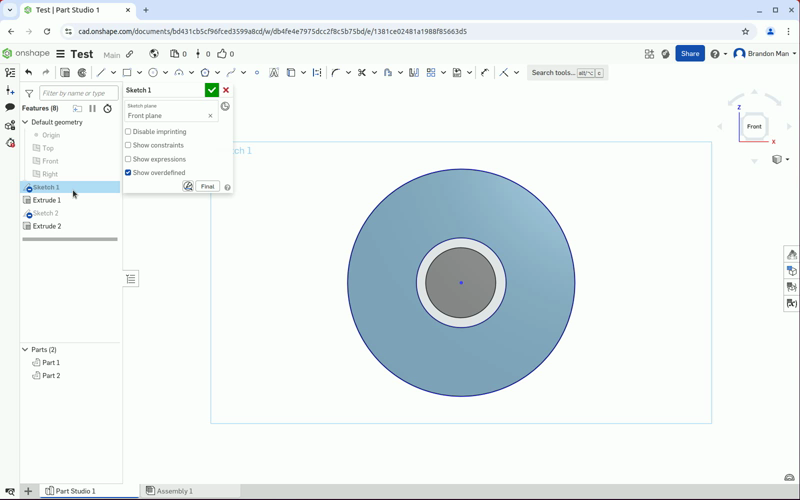
mouse_move(229, 92)
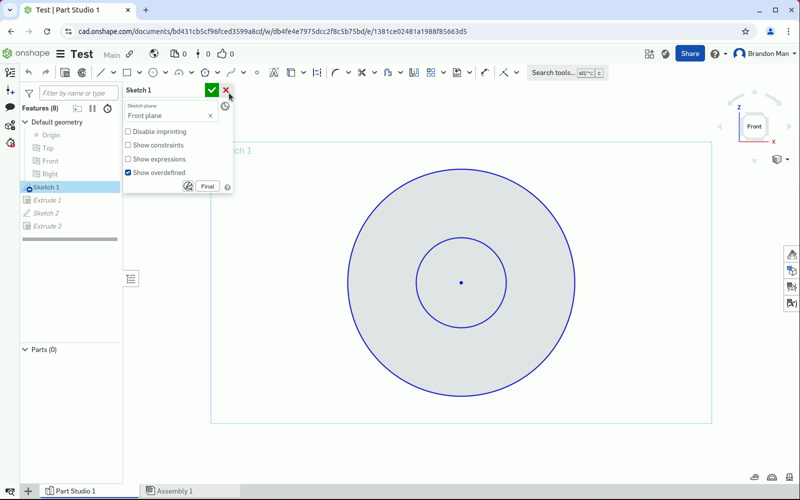
click(229, 92)
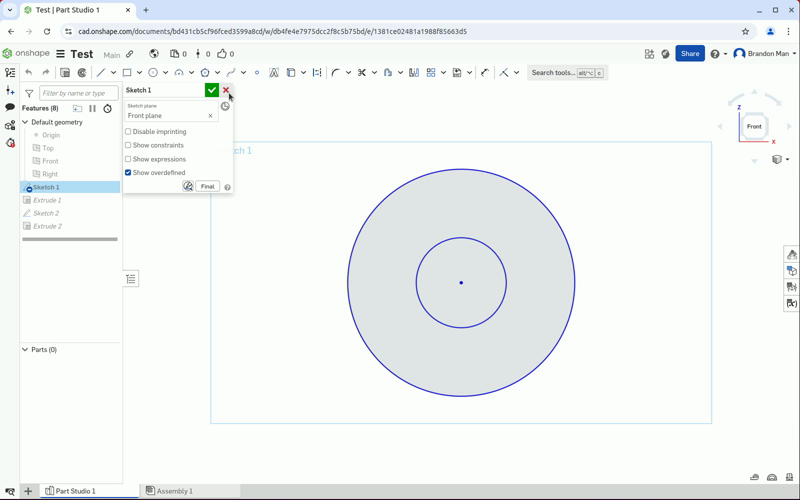
key(shift+s)
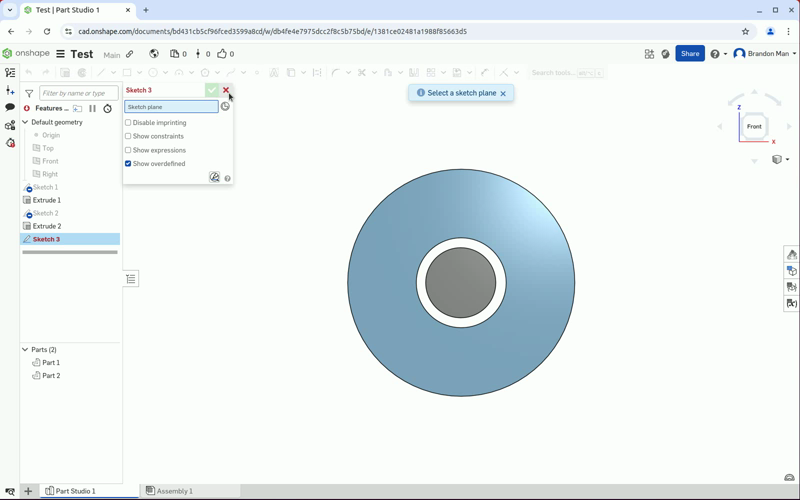
mouse_move(73, 163)
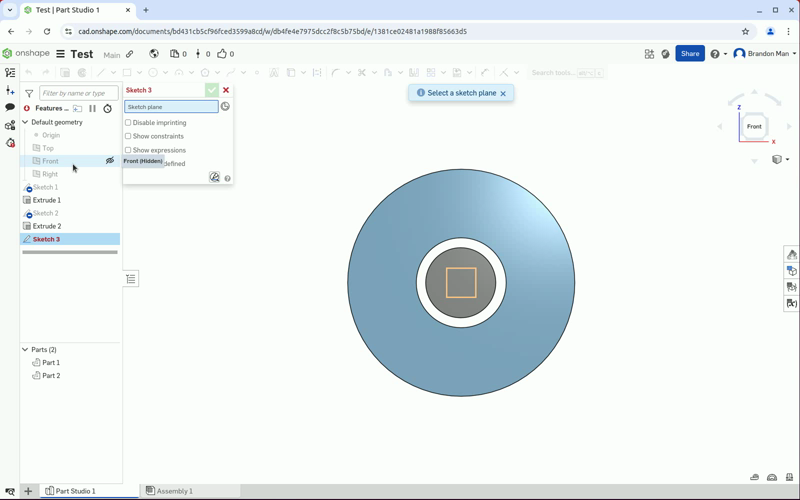
click(73, 163)
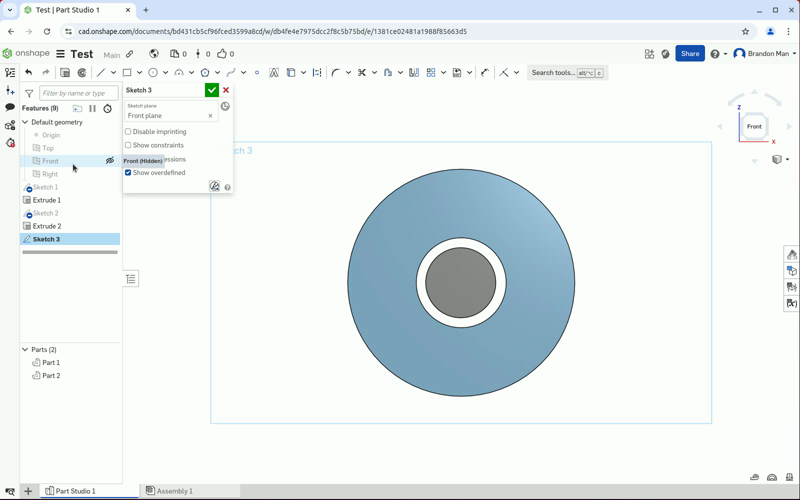
mouse_move(73, 352)
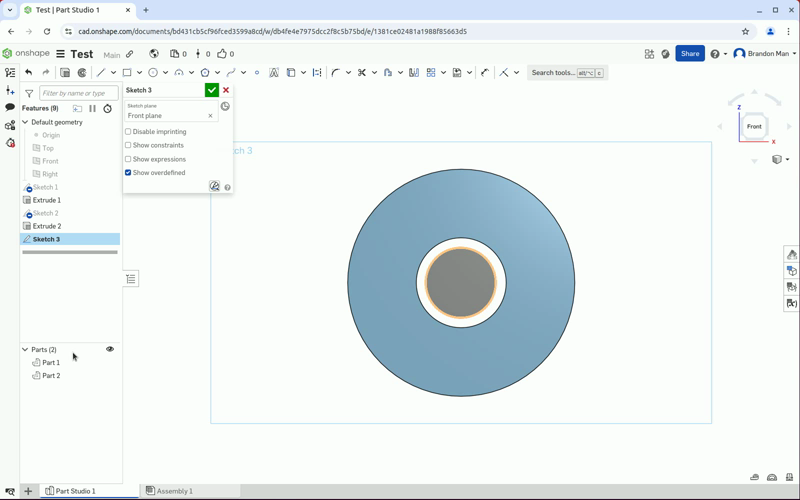
key(y)
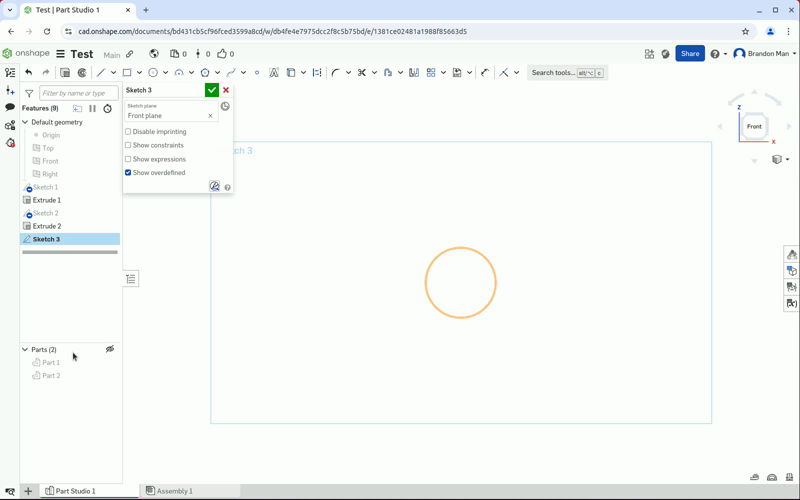
key(c)
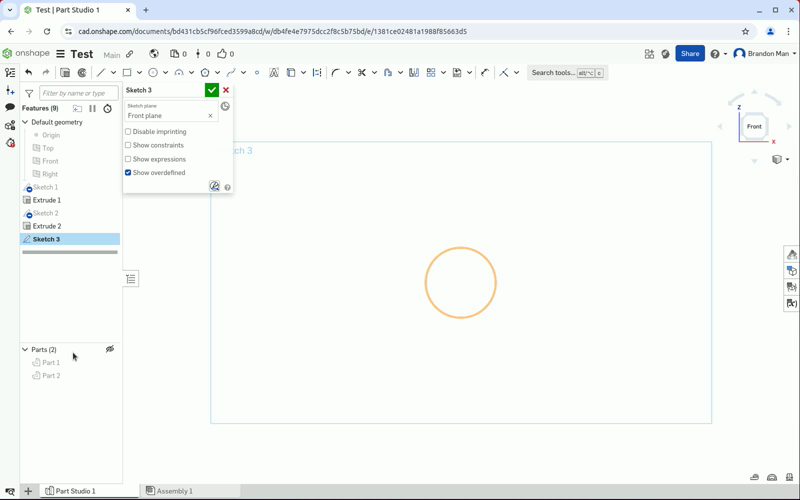
key_down(shift)
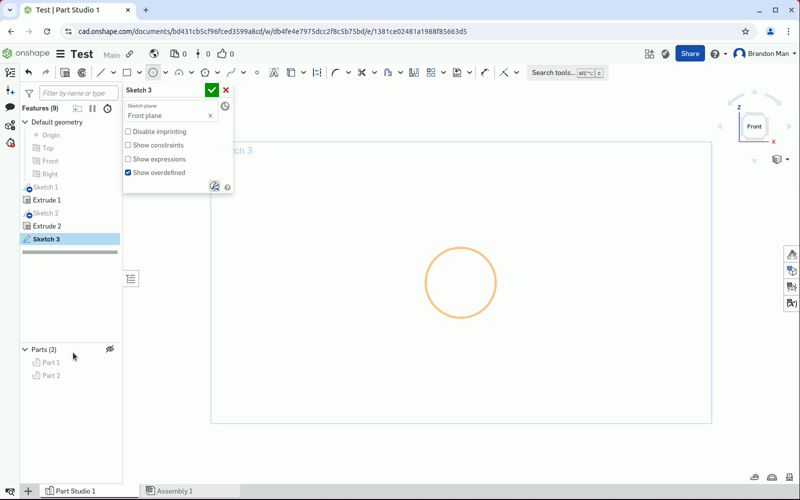
mouse_move(461, 282)
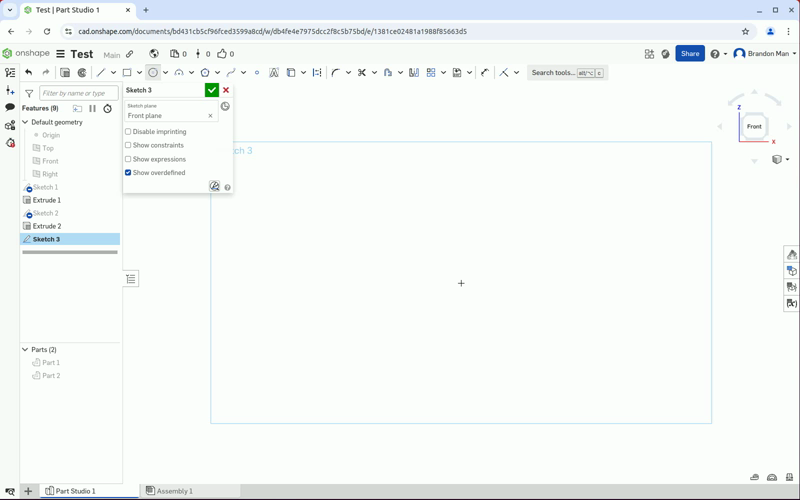
click(461, 282)
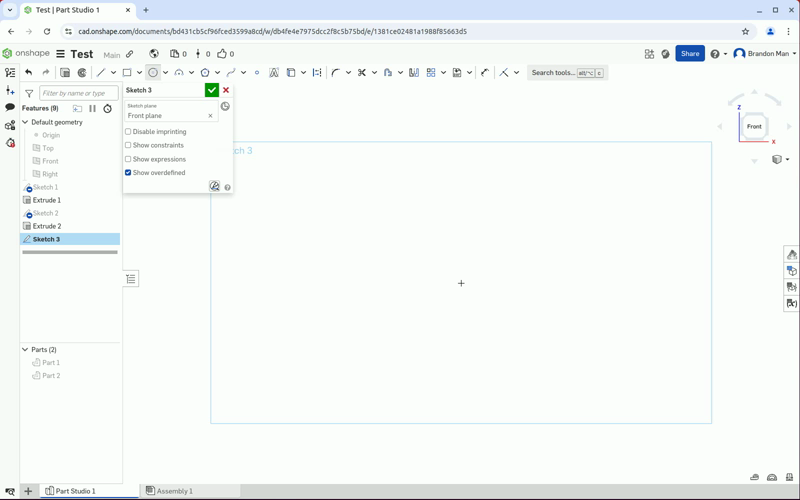
key_up(shift)
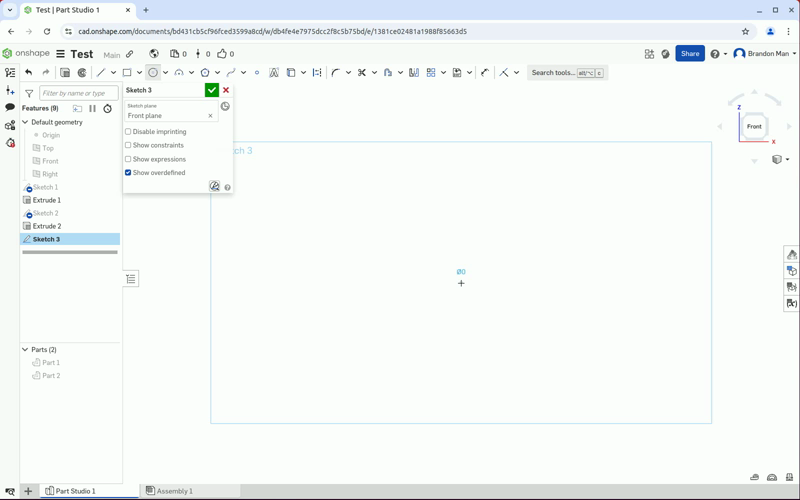
mouse_move(507, 282)
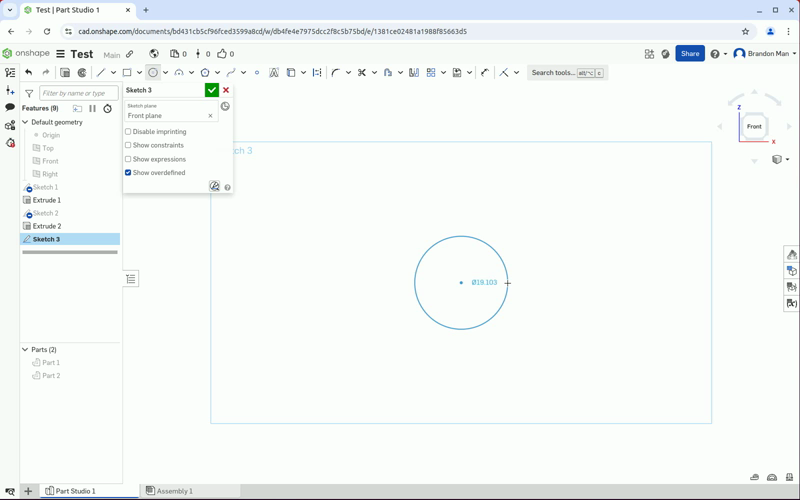
click(507, 282)
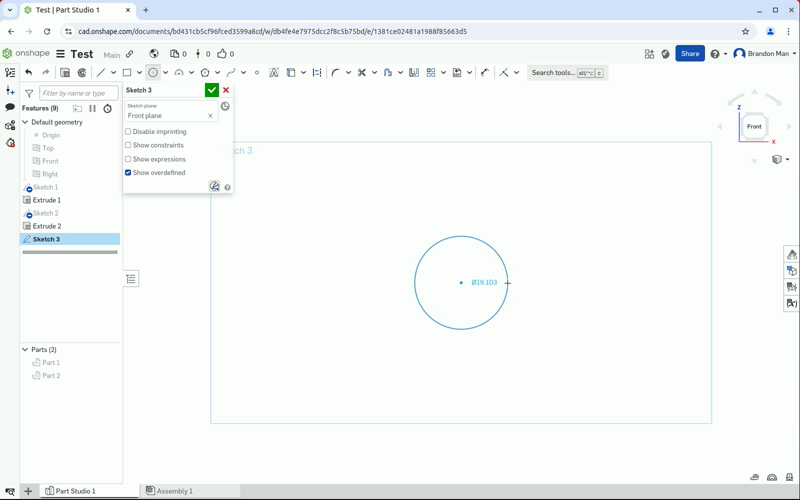
key(esc)
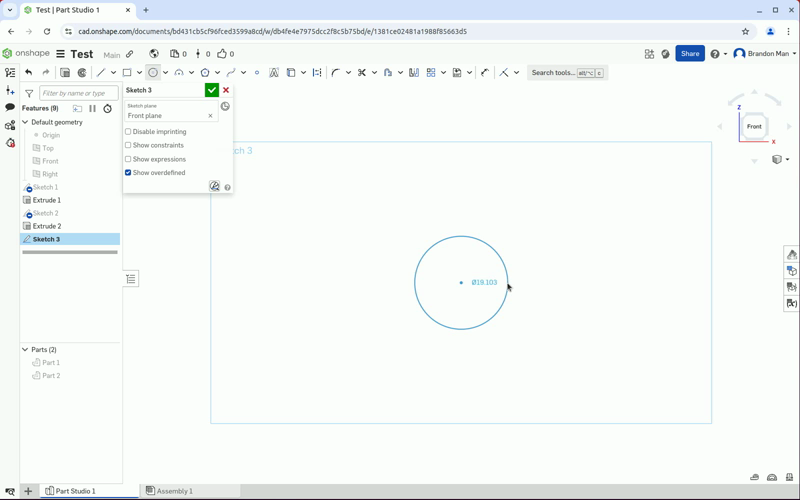
key(c)
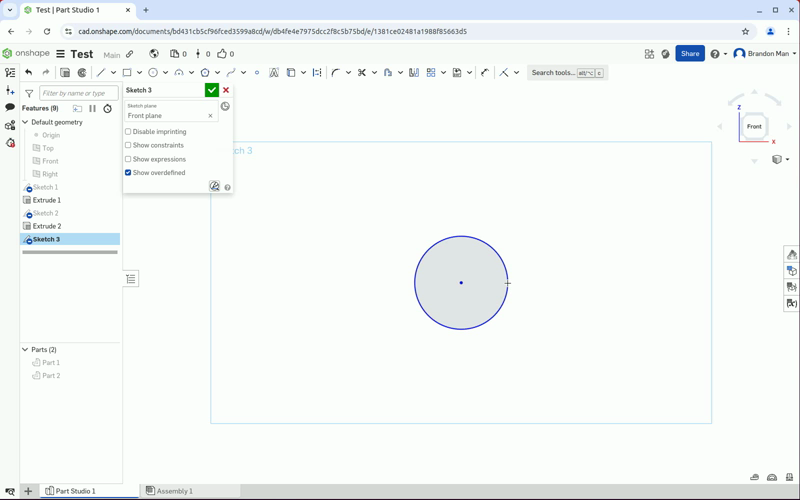
key_down(shift)
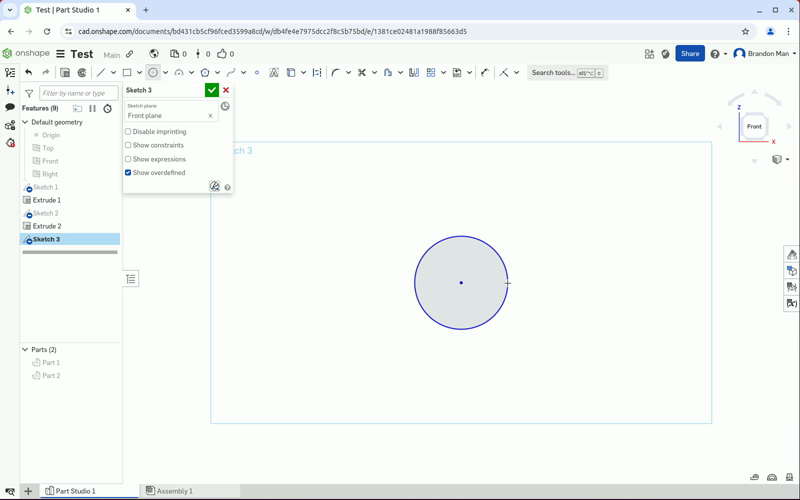
mouse_move(461, 282)
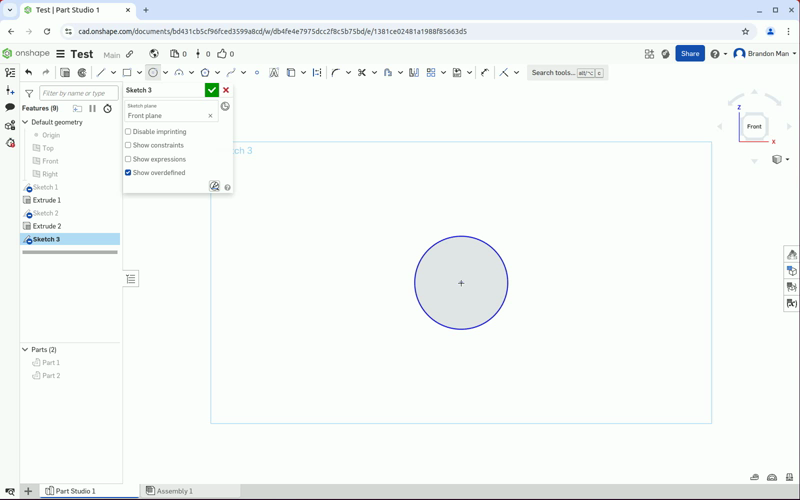
click(461, 282)
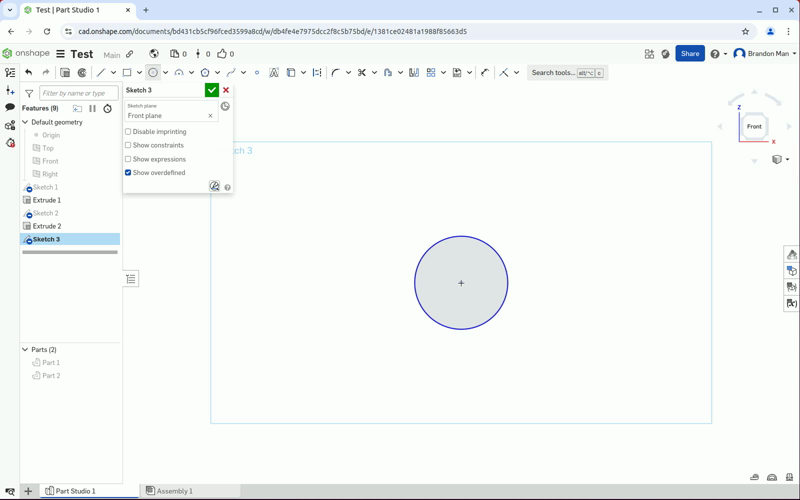
key_up(shift)
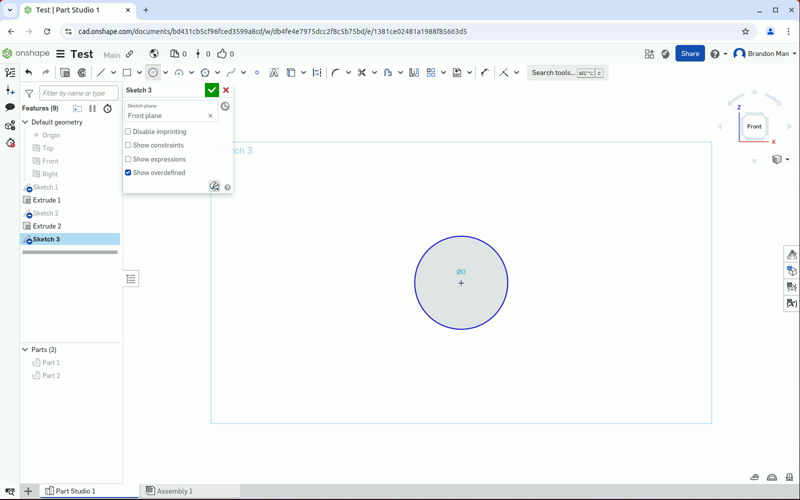
mouse_move(496, 282)
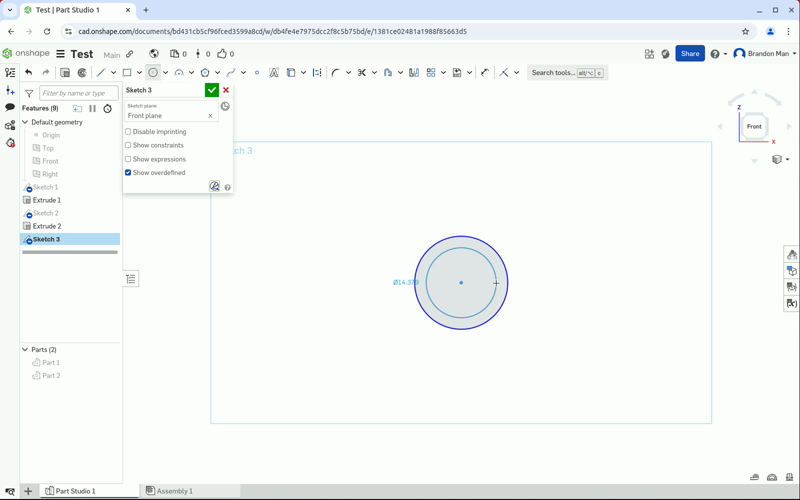
click(496, 282)
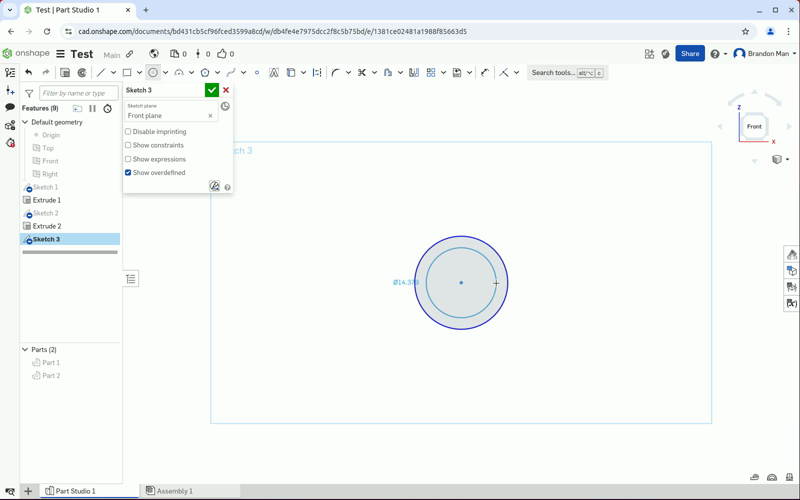
key(esc)
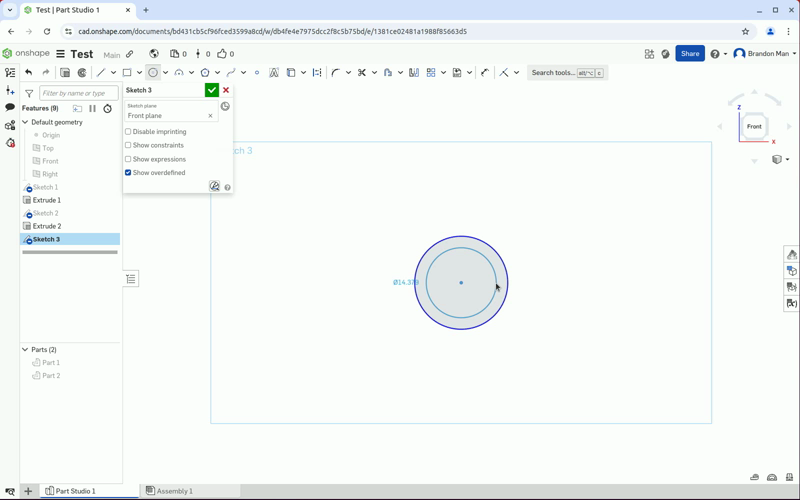
mouse_move(438, 312)
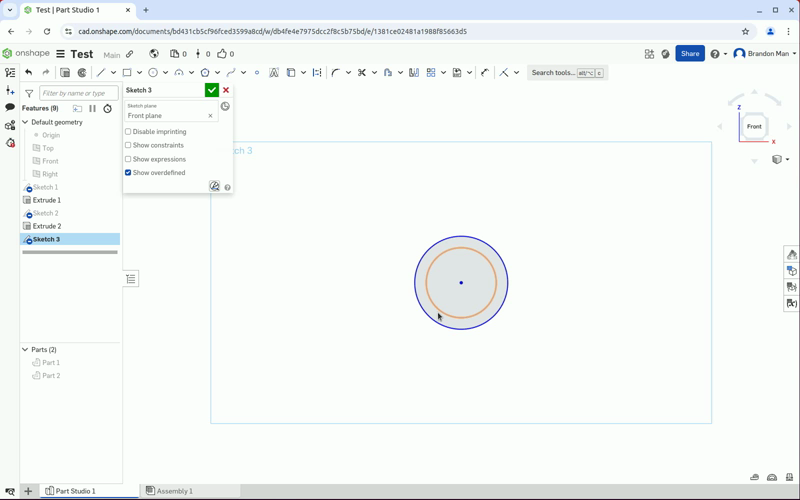
click(438, 312)
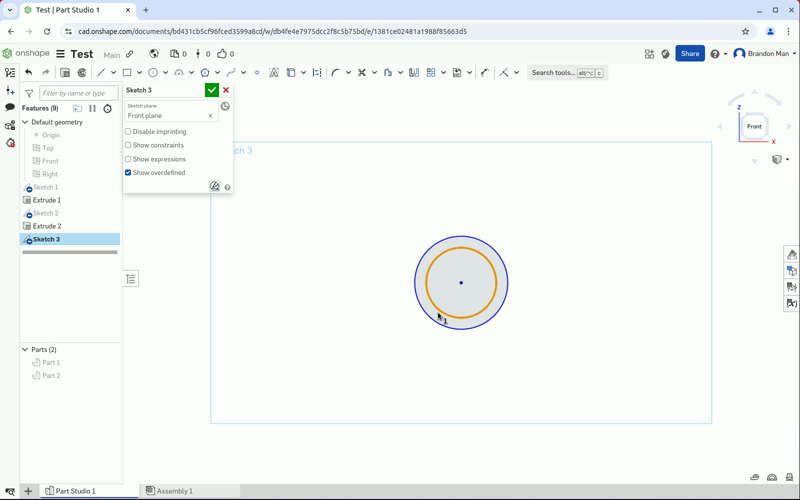
mouse_move(73, 352)
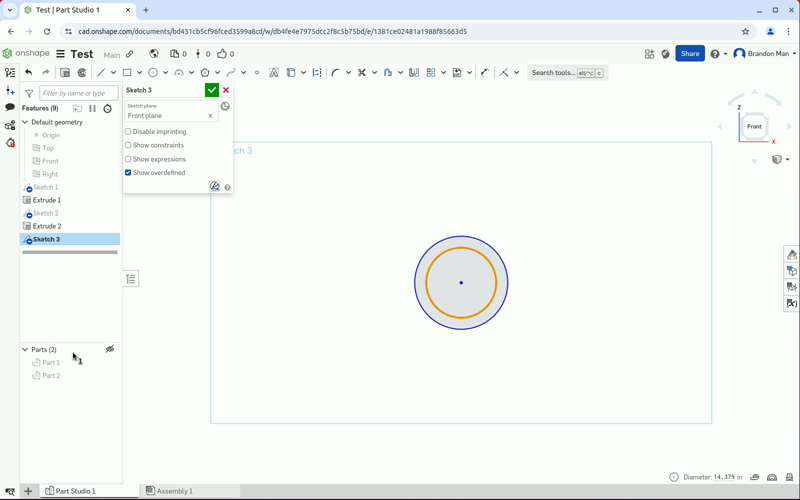
key(shift+y)
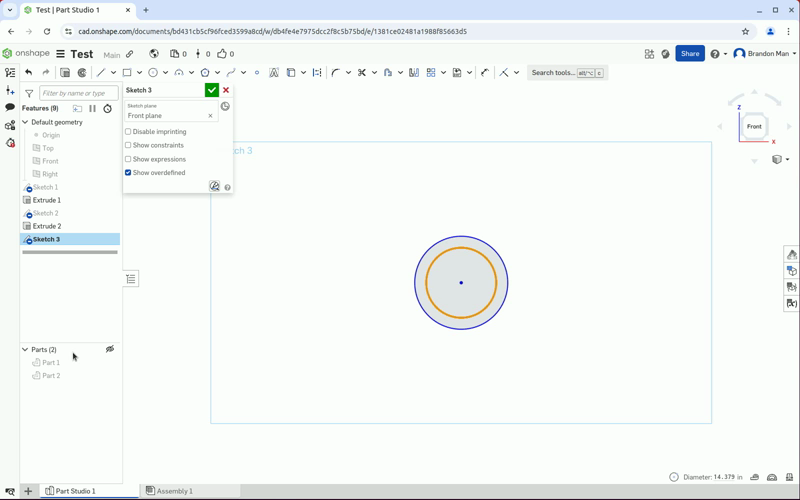
key(shift+e)
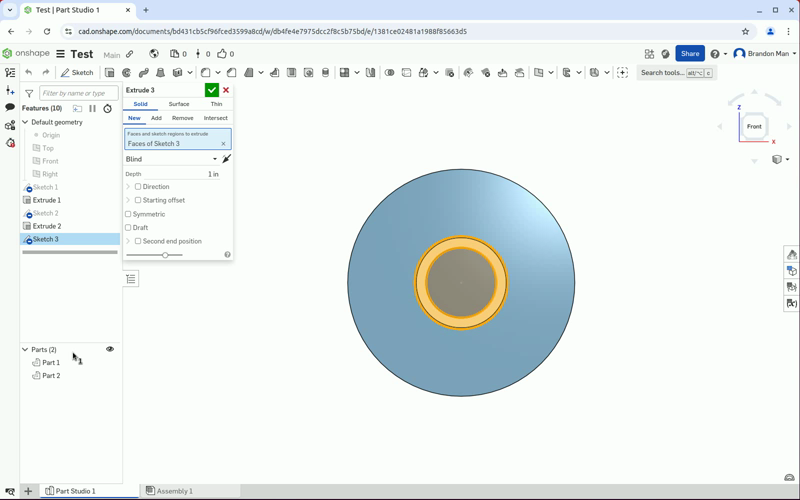
mouse_move(143, 106)
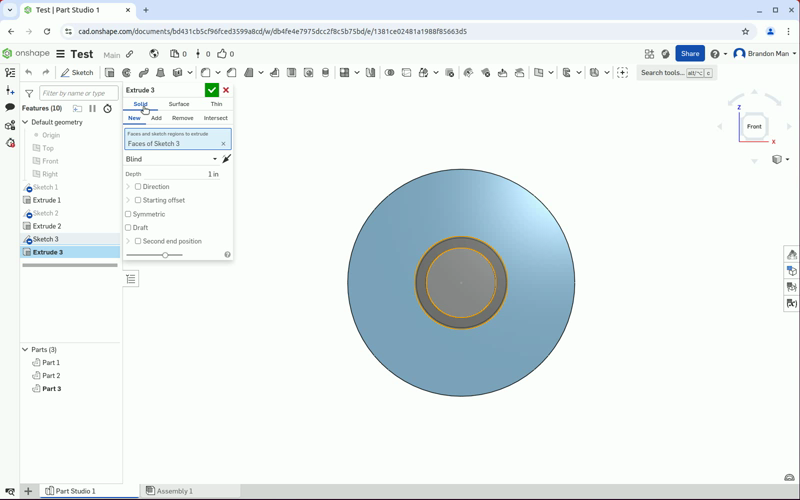
click(143, 106)
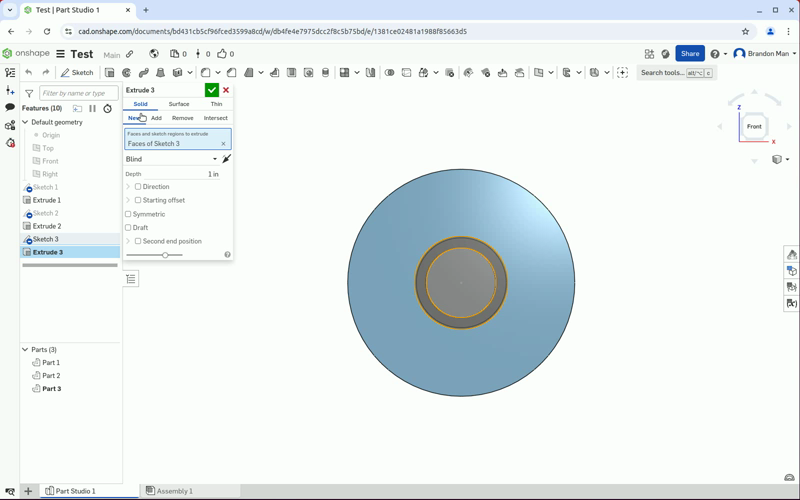
mouse_move(137, 120)
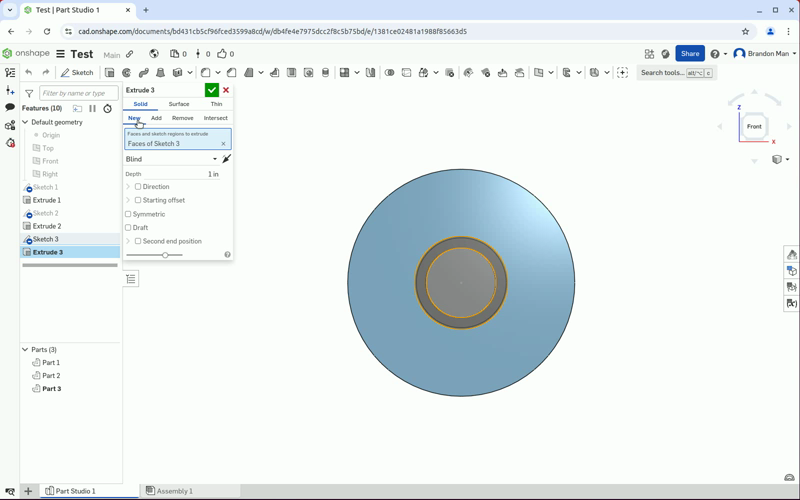
click(137, 120)
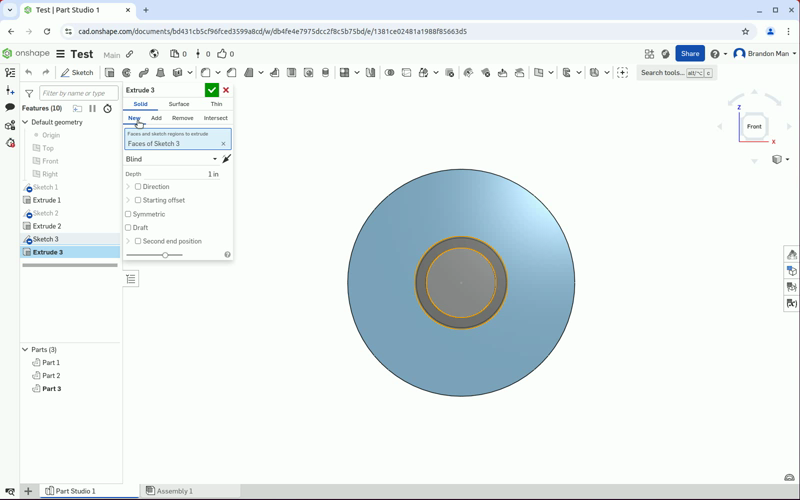
key(tab, 4)
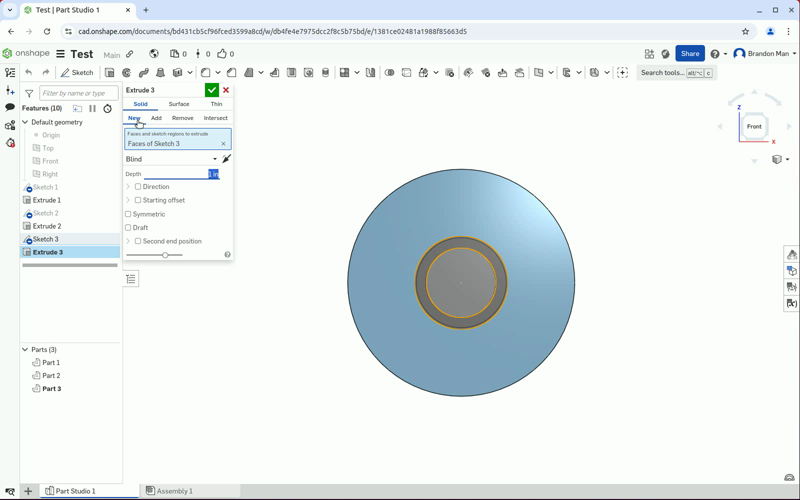
text(-8.906)
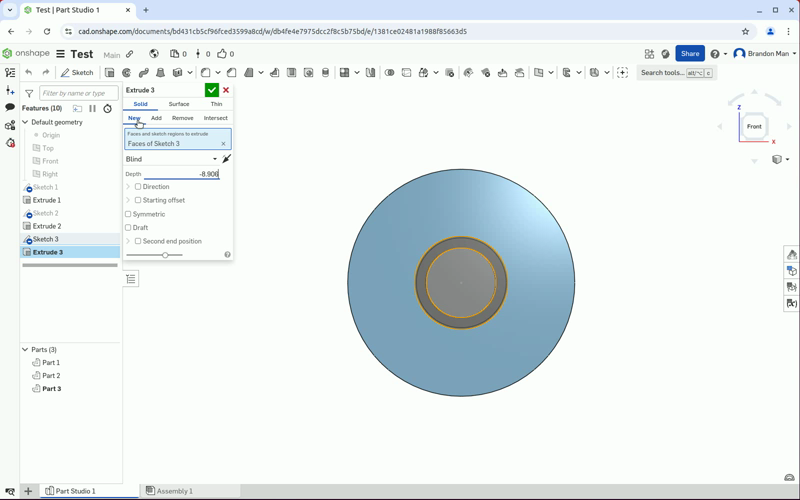
key(enter)
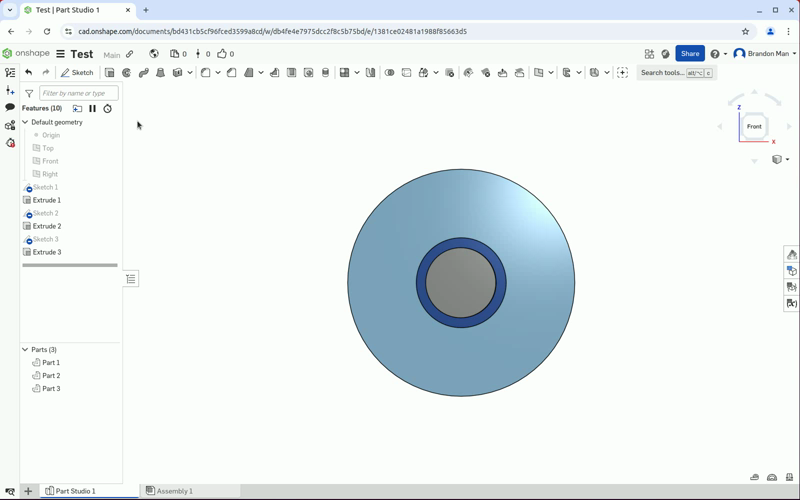
key(shift+h)
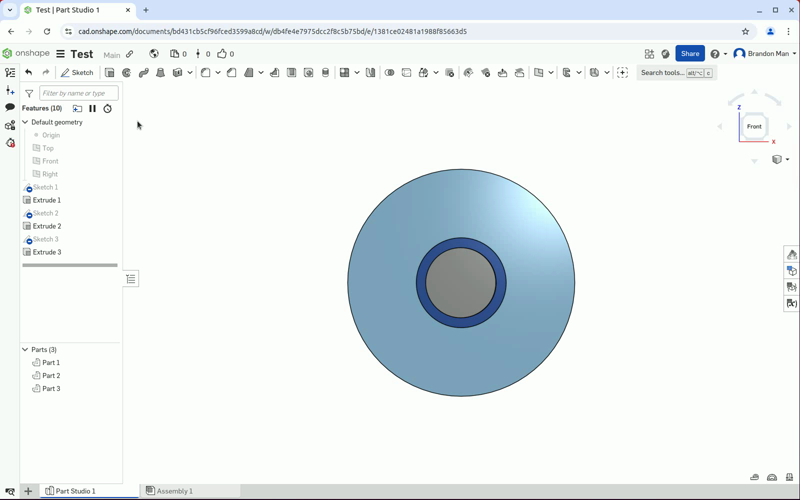
key(shift+h)
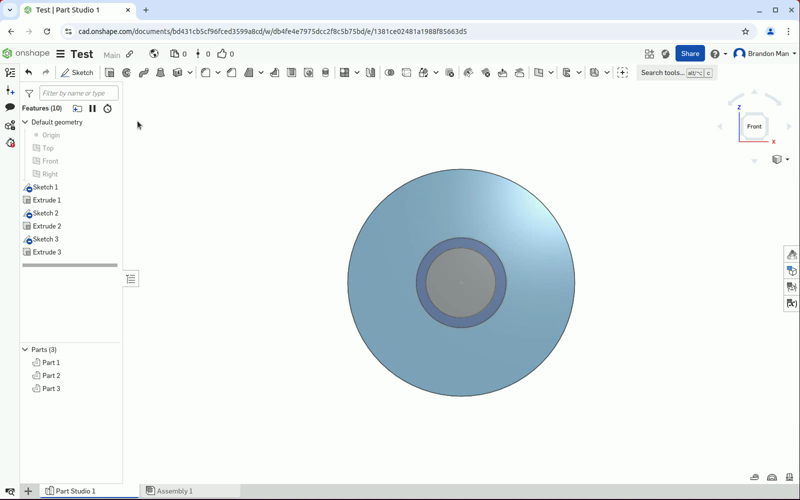
key(shift+7)
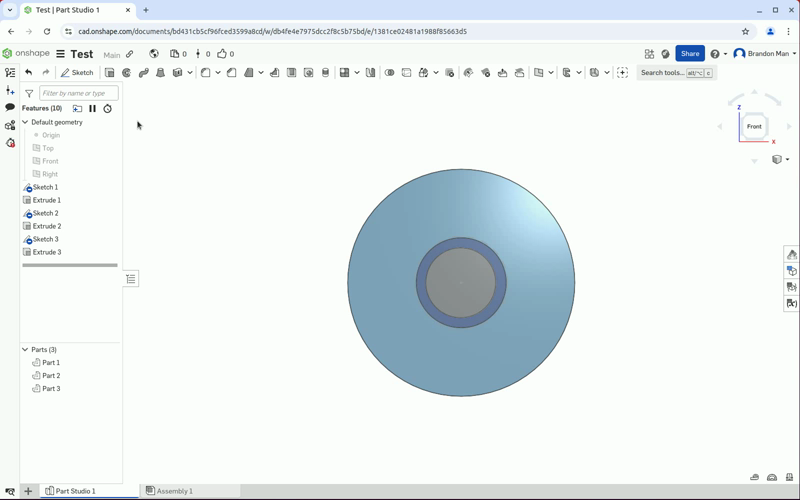
key(left, 2)
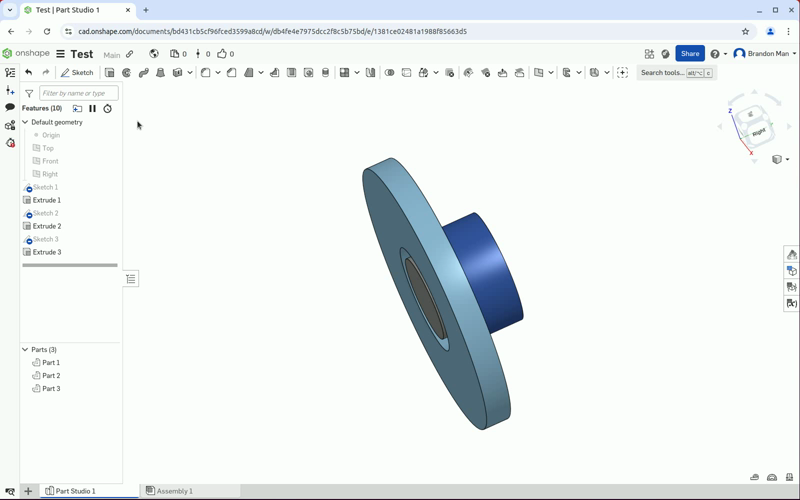
key(down, 2)
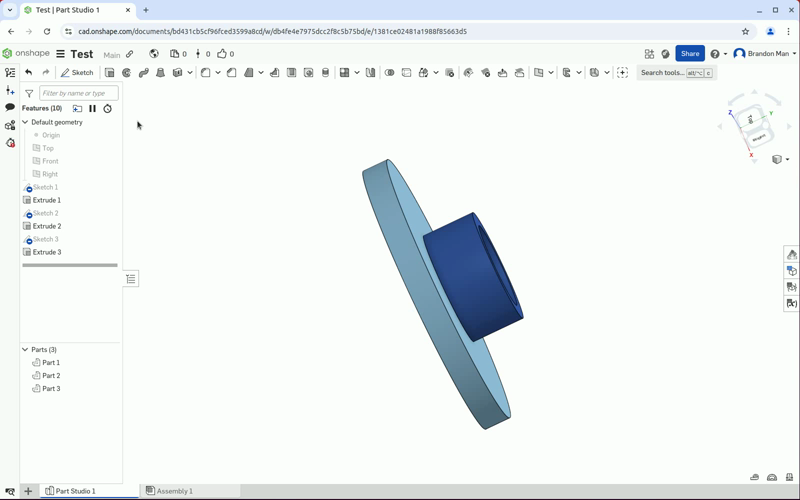
key(up, 2)
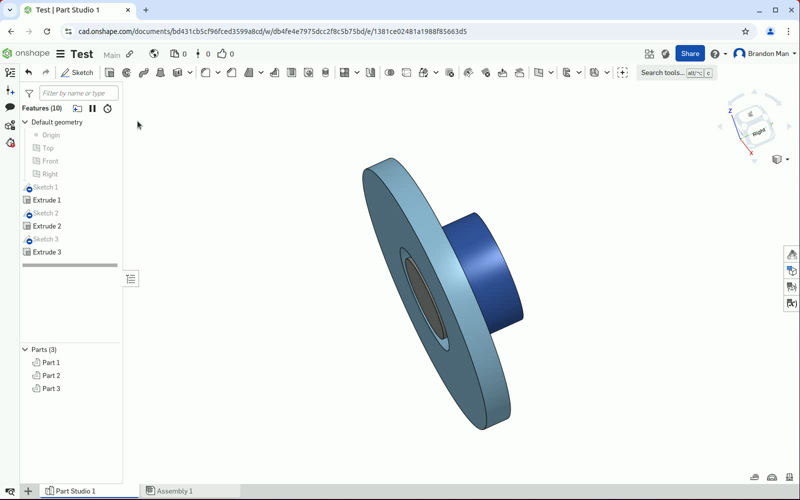
key(right, 2)
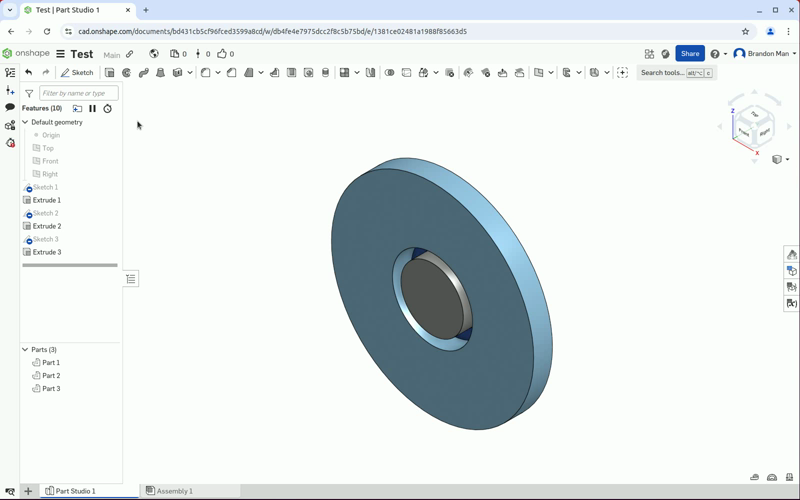
mouse_move(73, 189)
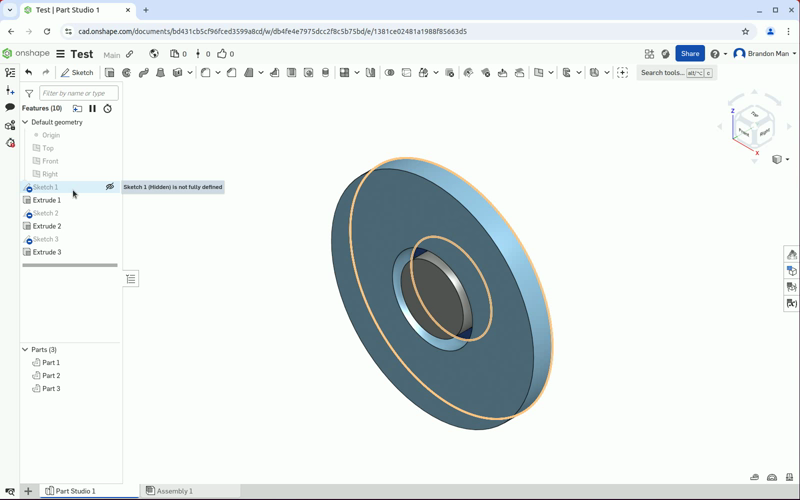
click(73, 189)